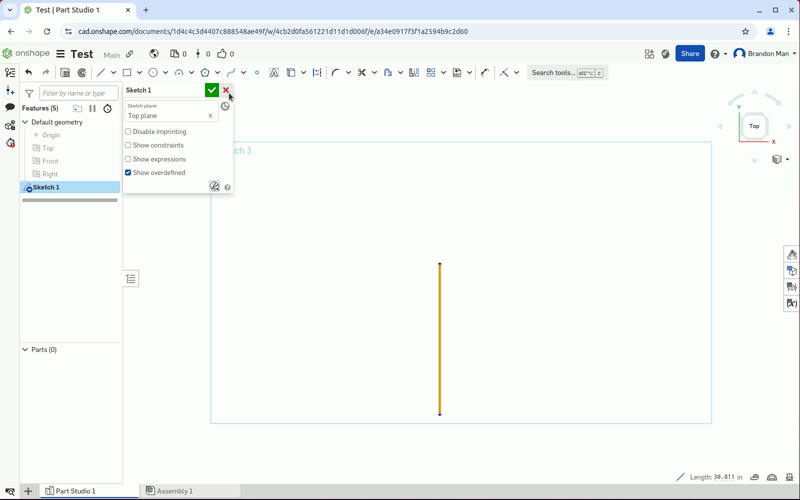
key(shift+h)
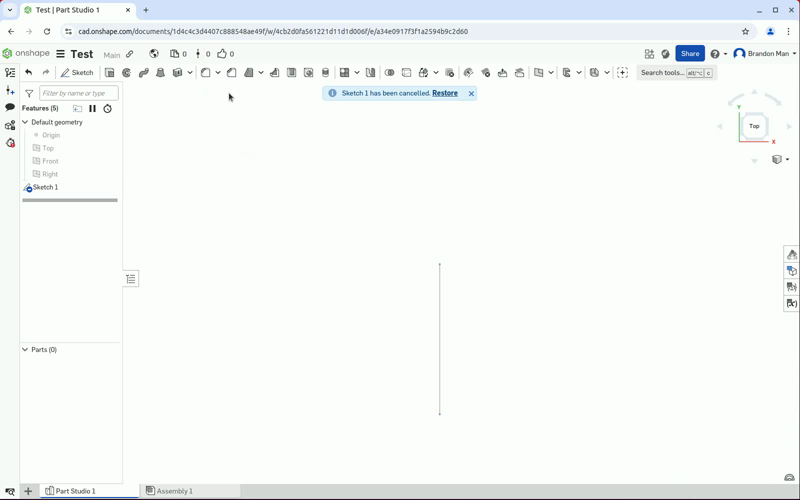
key(shift+s)
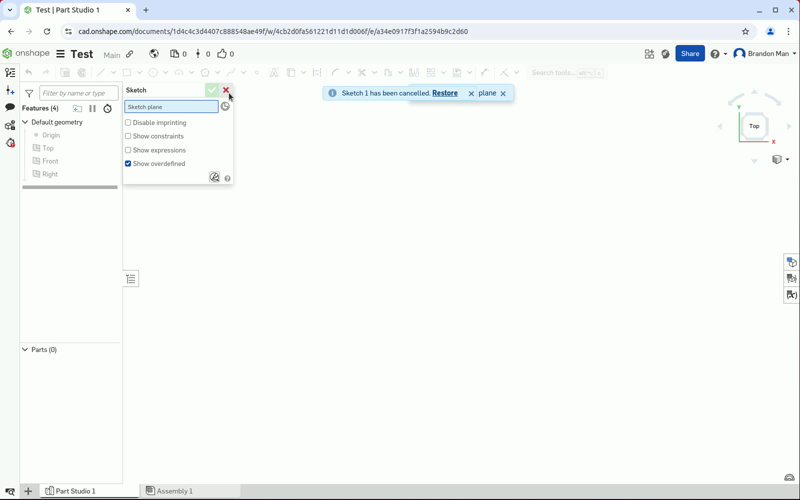
mouse_move(73, 150)
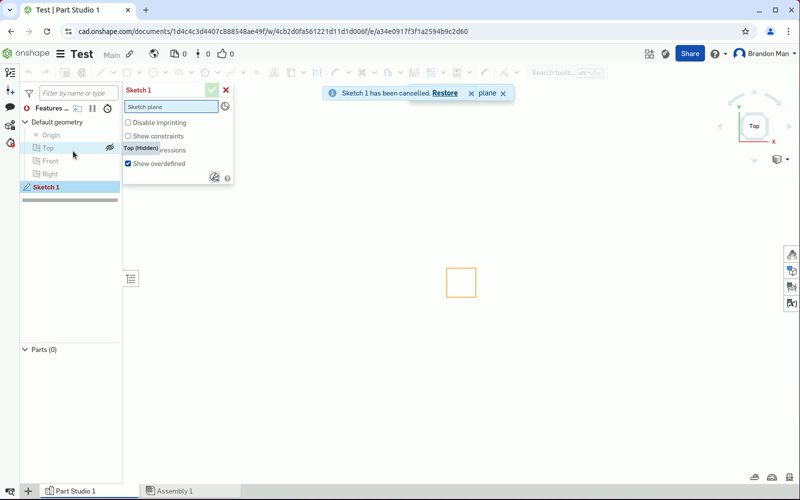
click(73, 150)
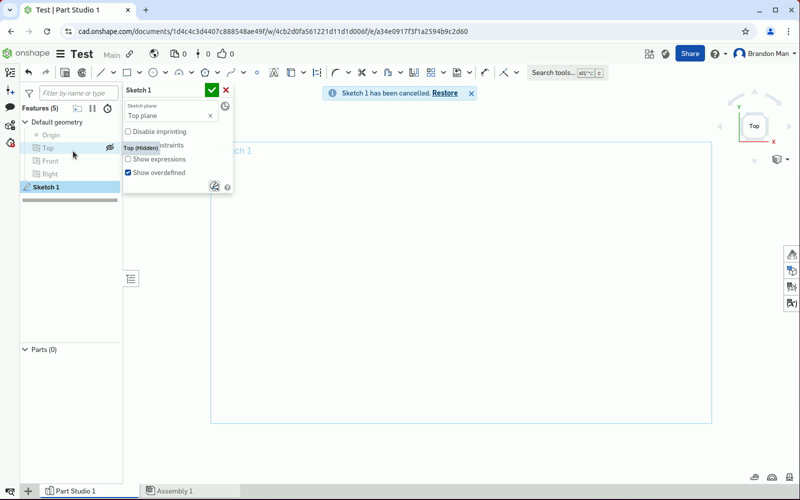
mouse_move(73, 352)
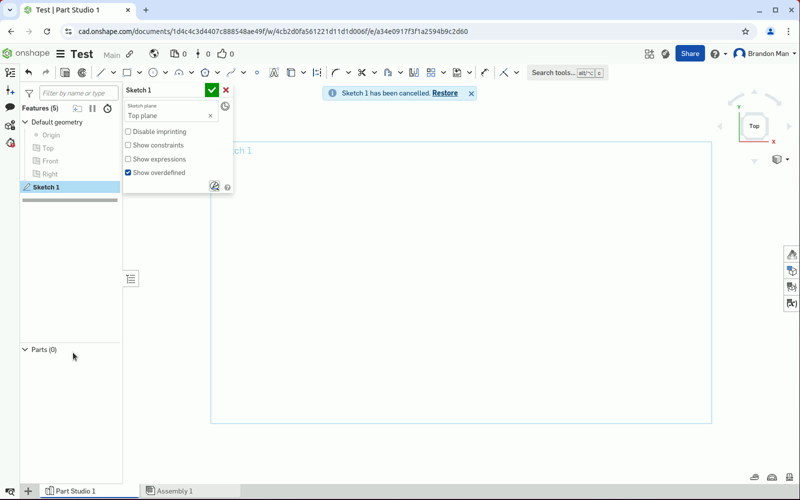
key(y)
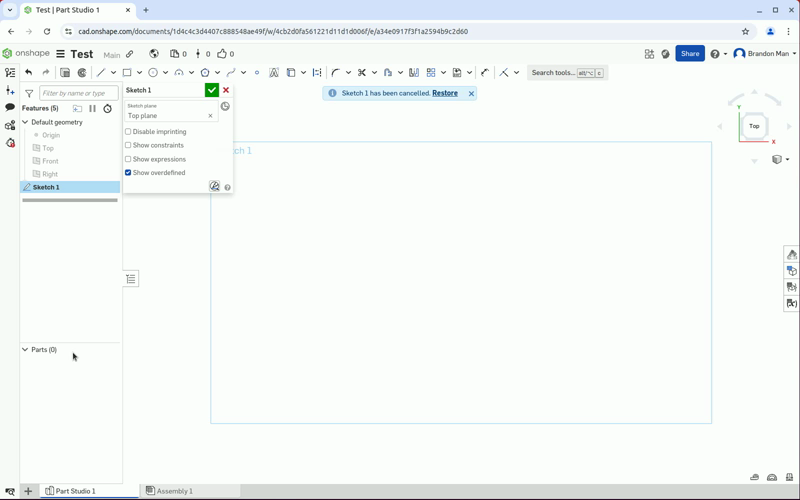
key(l)
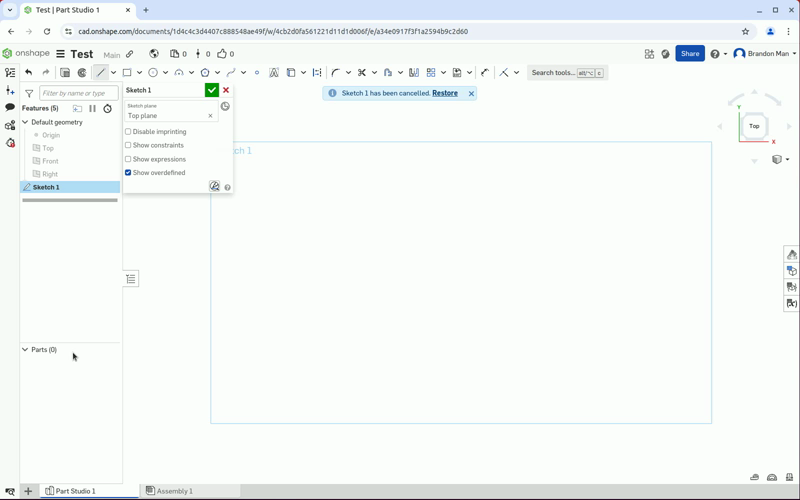
key_down(shift)
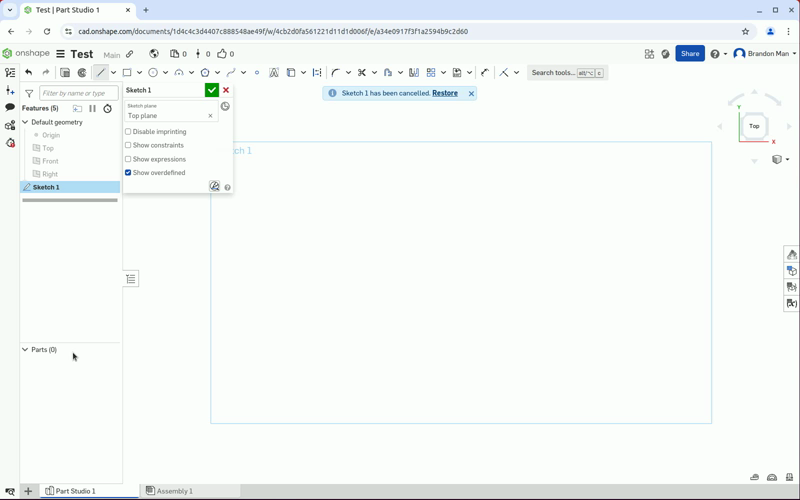
mouse_move(348, 395)
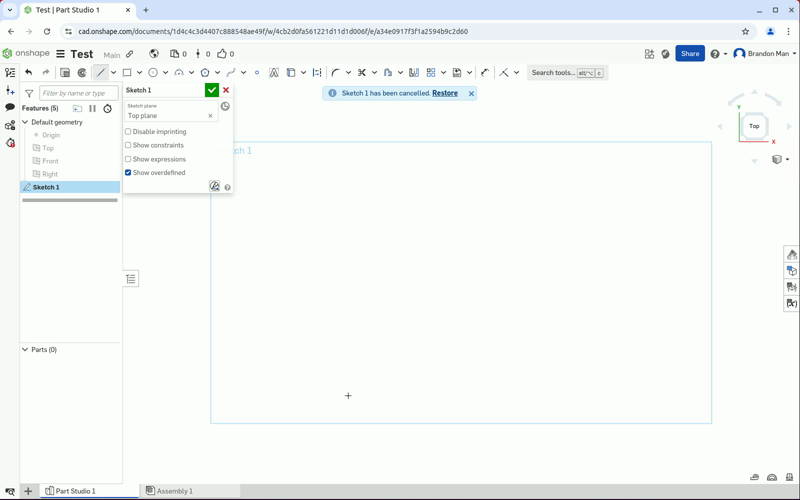
click(348, 395)
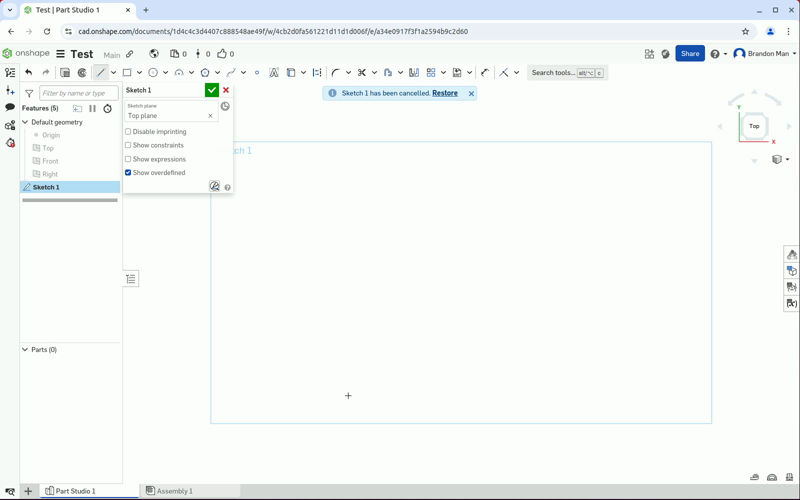
key_up(shift)
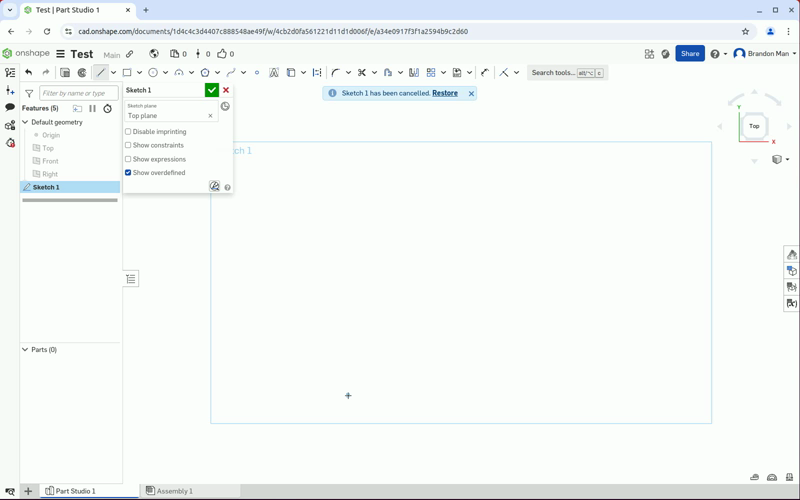
key_down(shift)
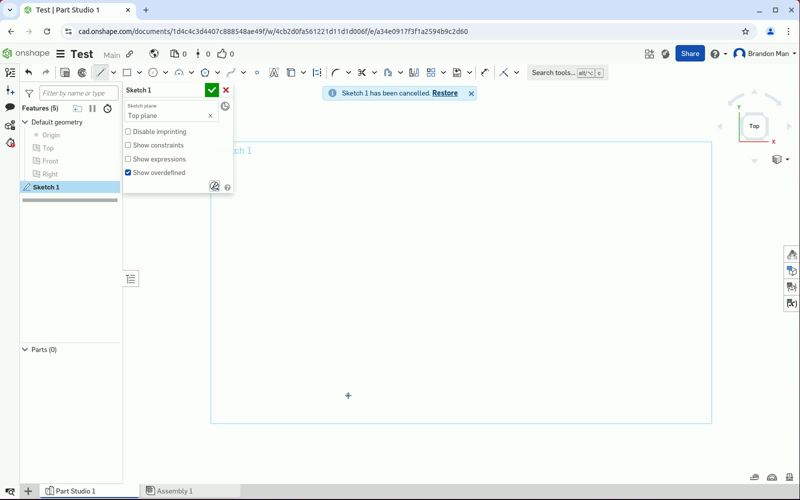
mouse_move(572, 395)
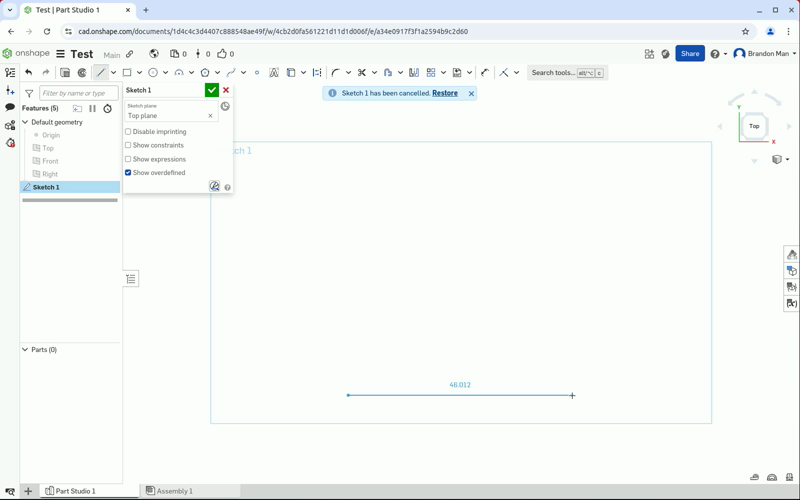
click(572, 395)
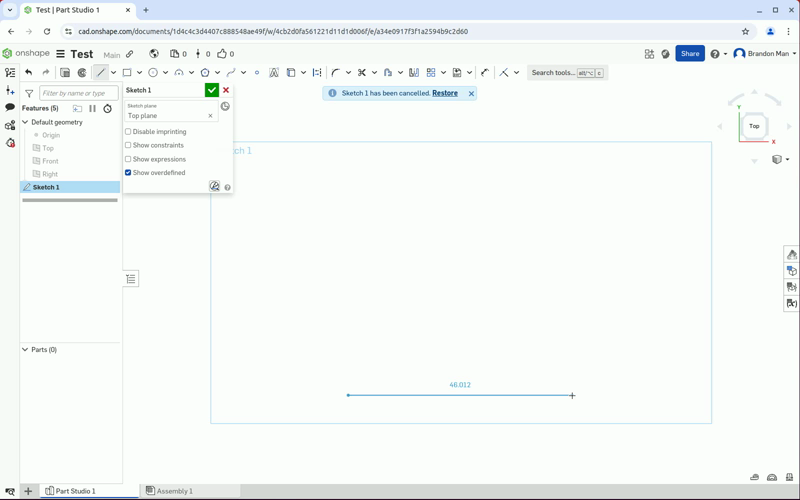
key_up(shift)
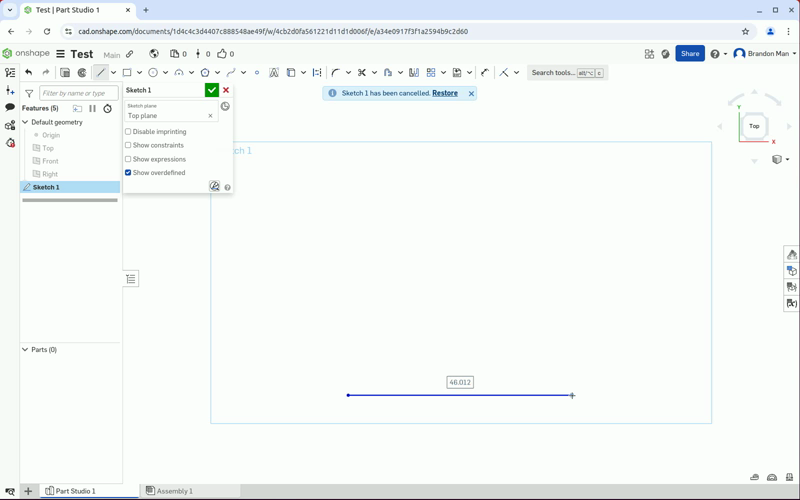
key_down(shift)
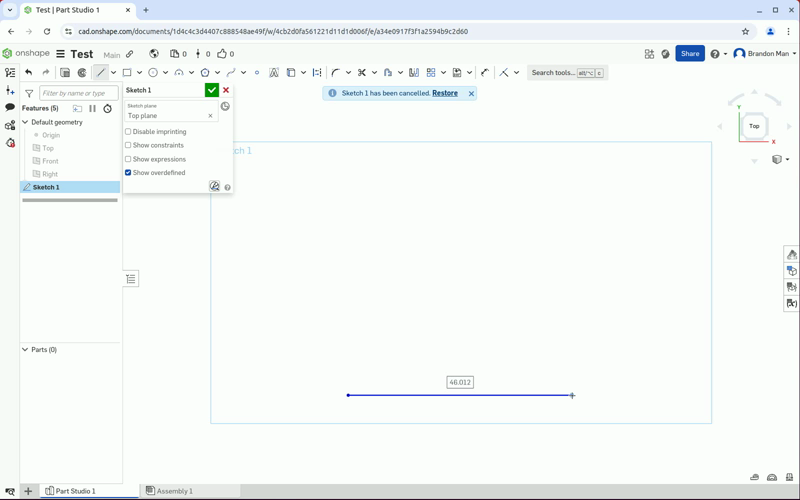
mouse_move(572, 171)
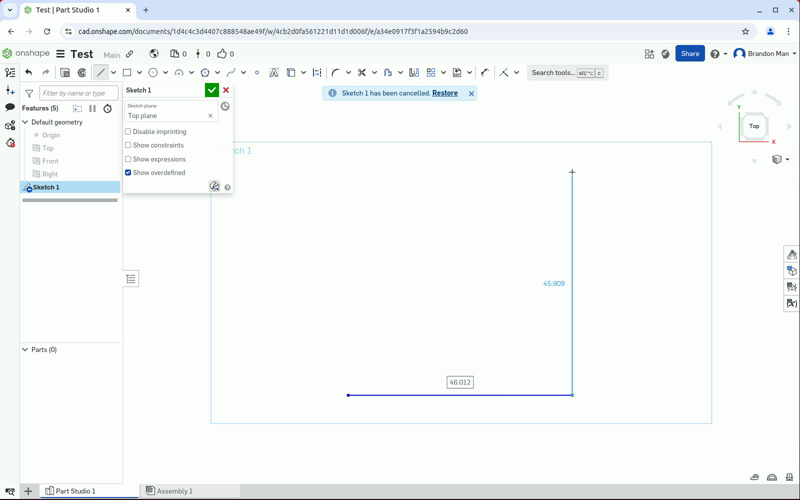
click(572, 171)
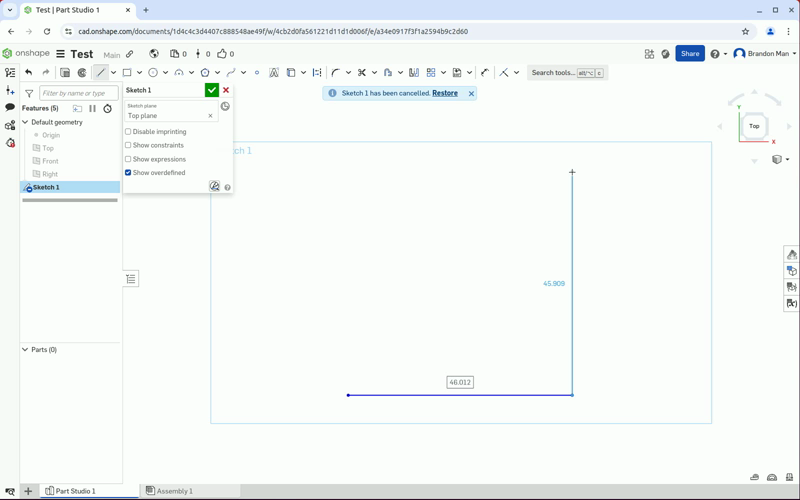
key_up(shift)
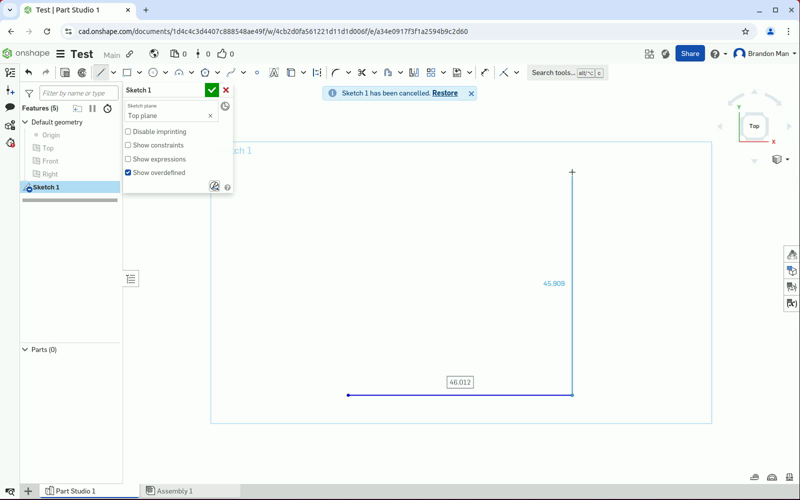
key_down(shift)
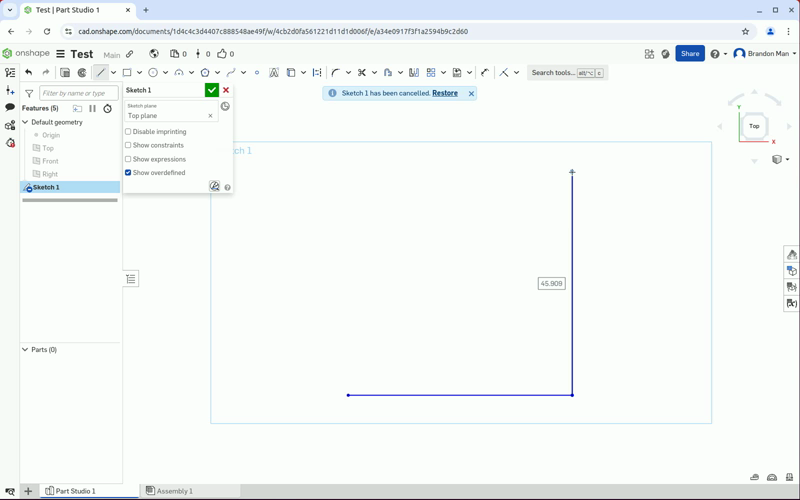
mouse_move(348, 171)
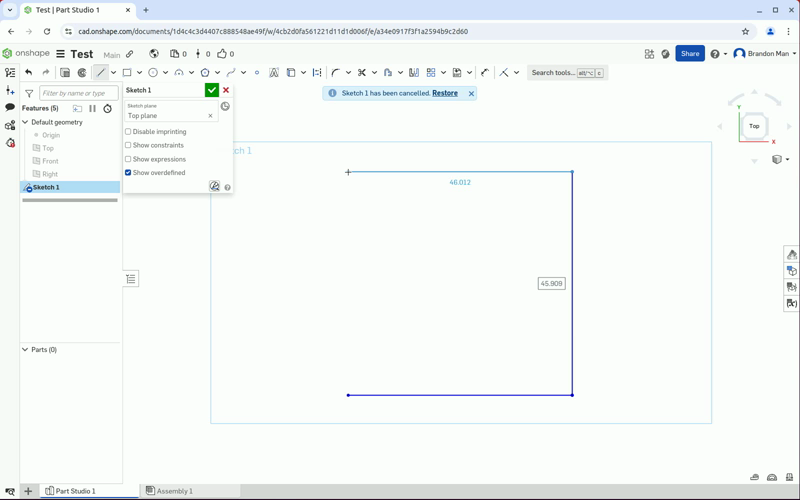
click(348, 171)
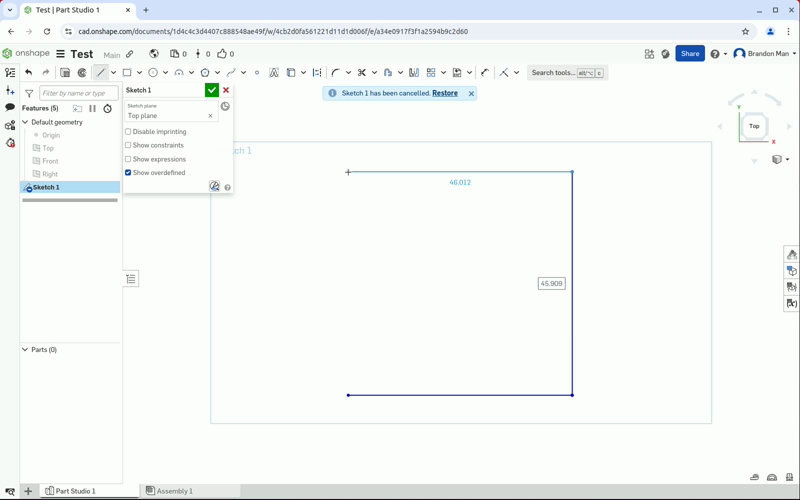
key_up(shift)
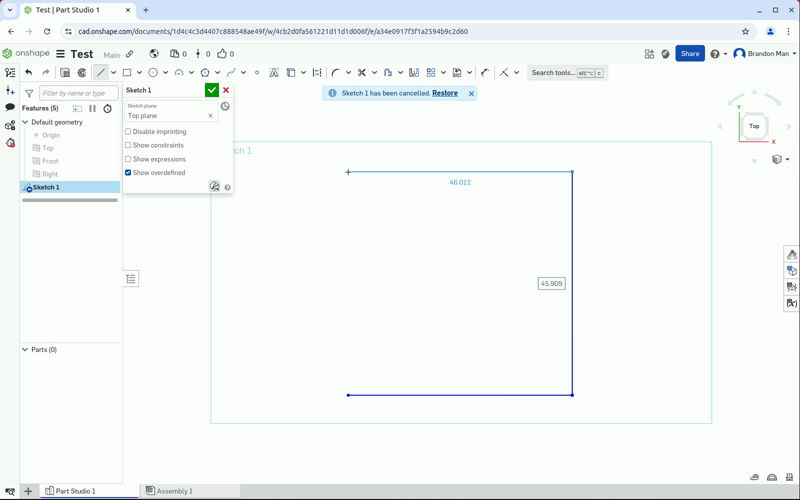
key_down(shift)
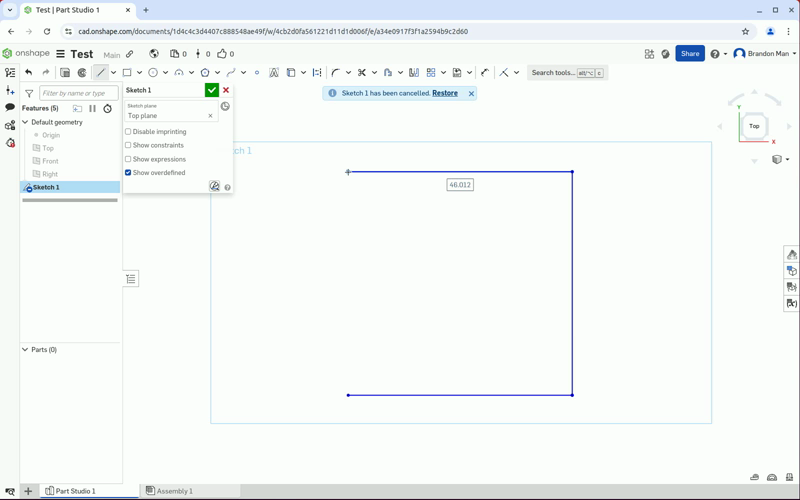
mouse_move(348, 395)
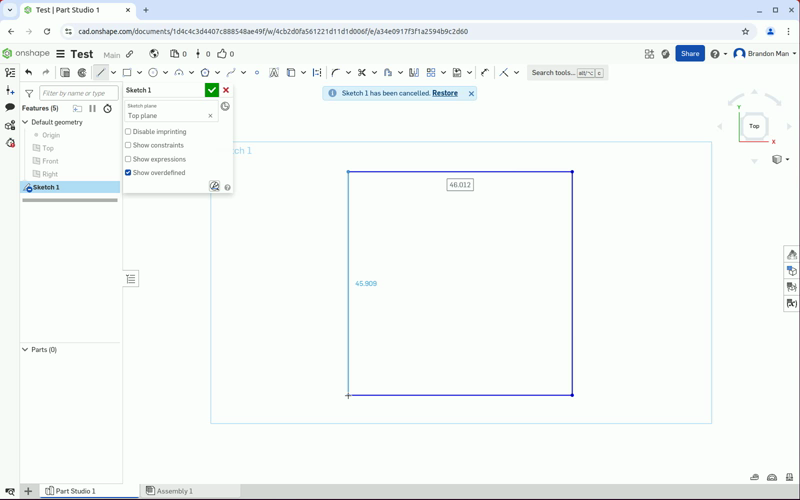
key_up(shift)
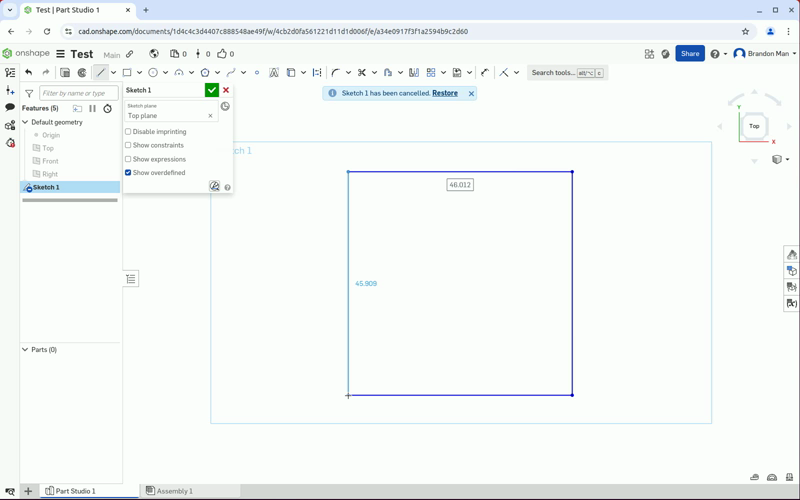
click(348, 395)
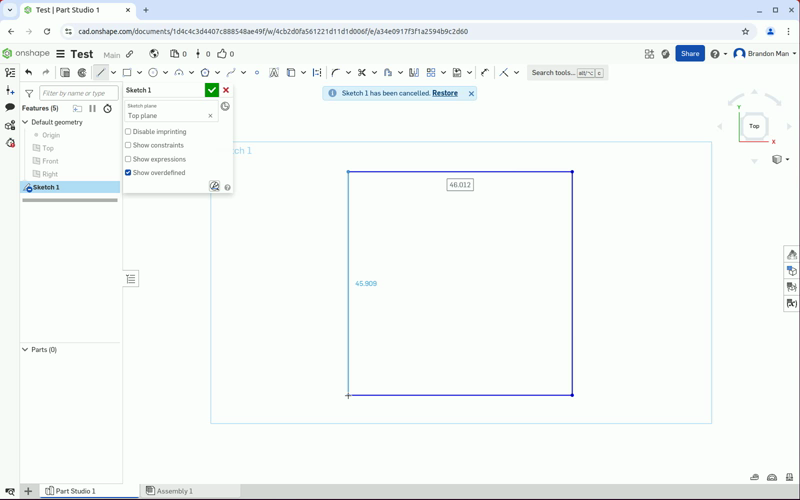
key(esc)
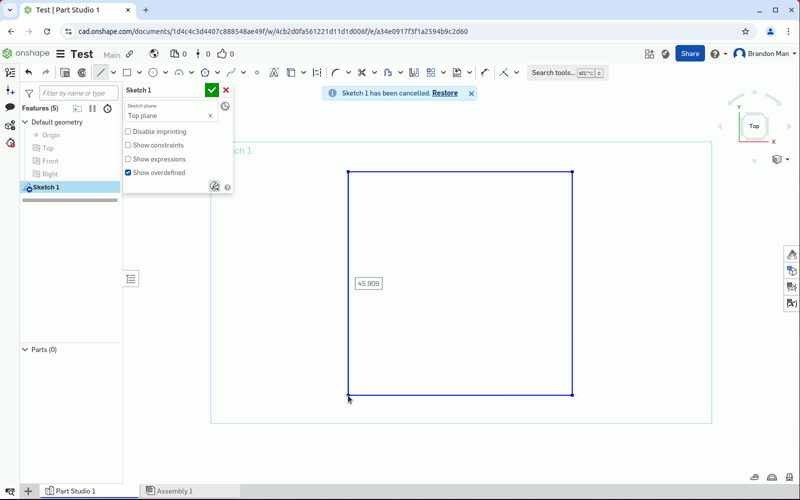
key(l)
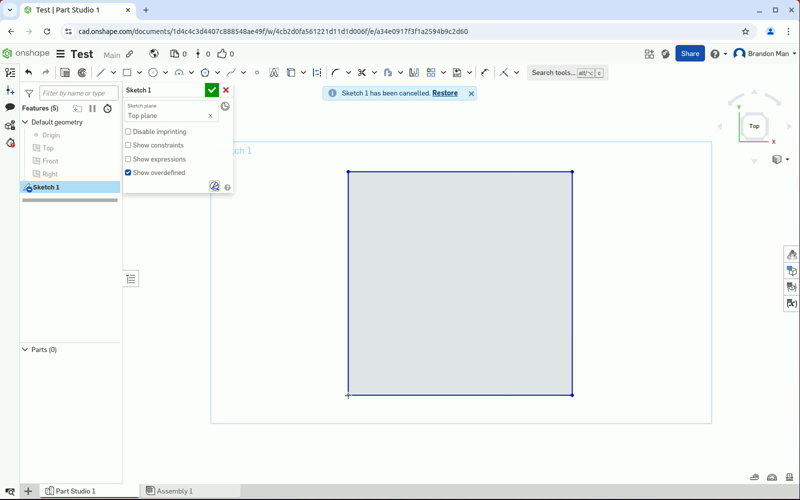
key_down(shift)
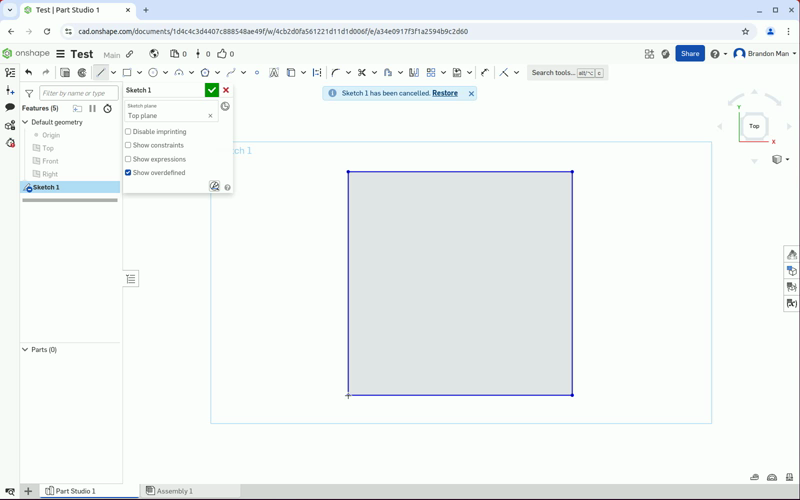
mouse_move(357, 386)
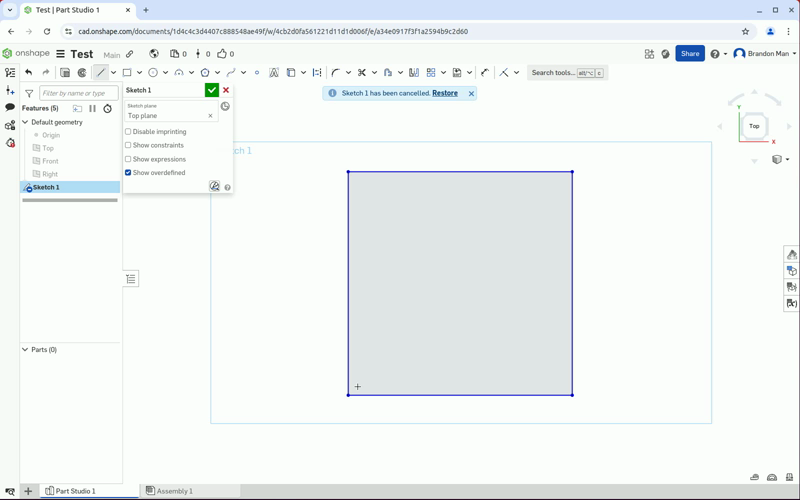
click(357, 386)
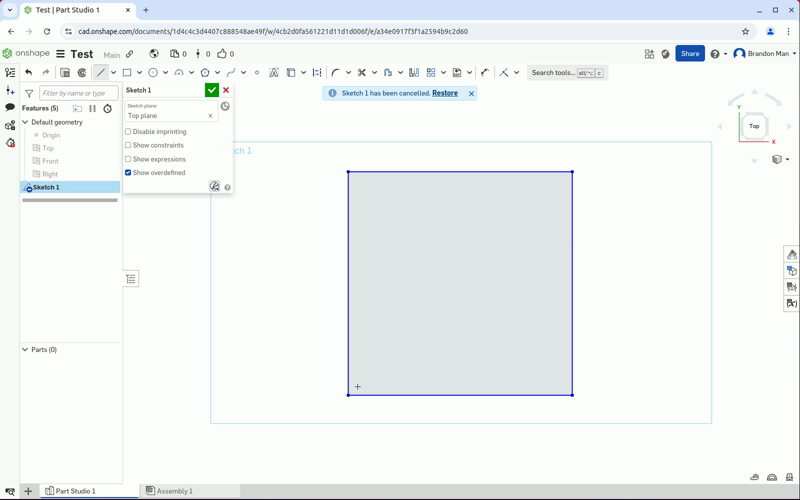
key_up(shift)
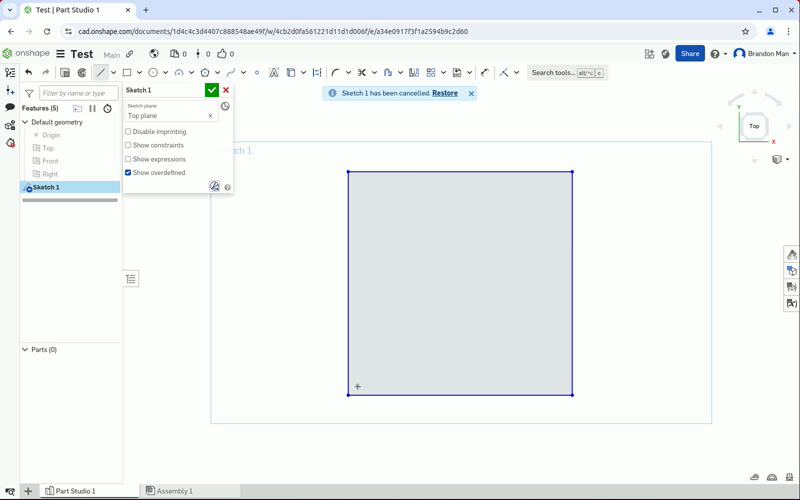
key_down(shift)
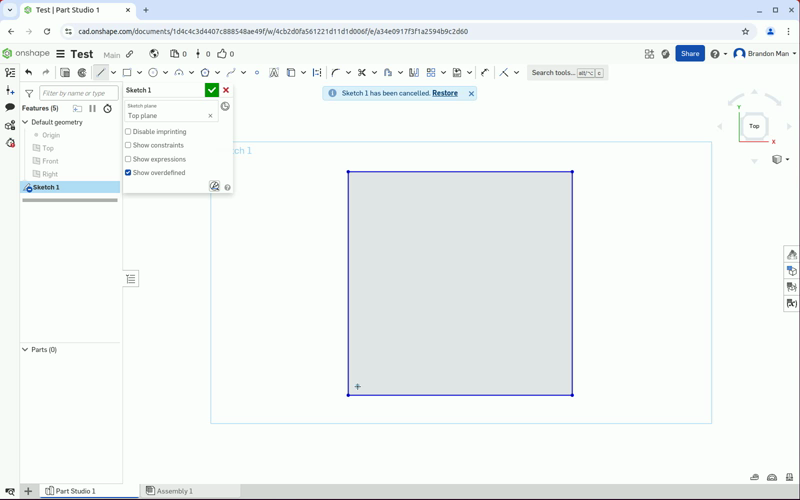
mouse_move(562, 386)
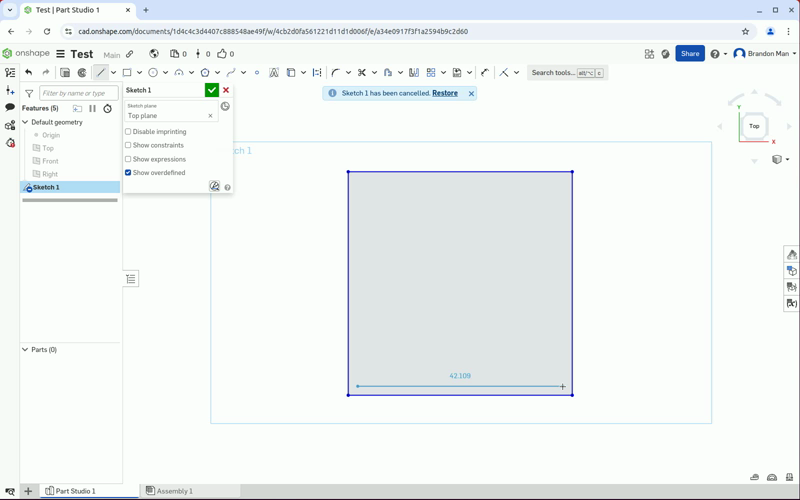
click(562, 386)
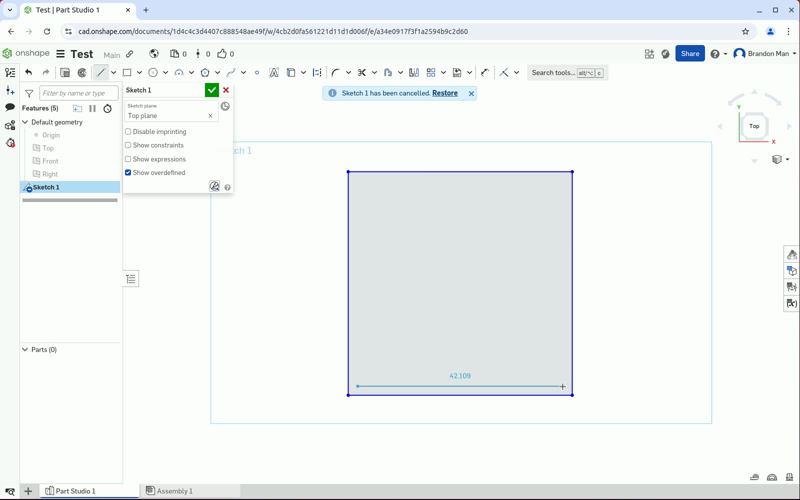
key_up(shift)
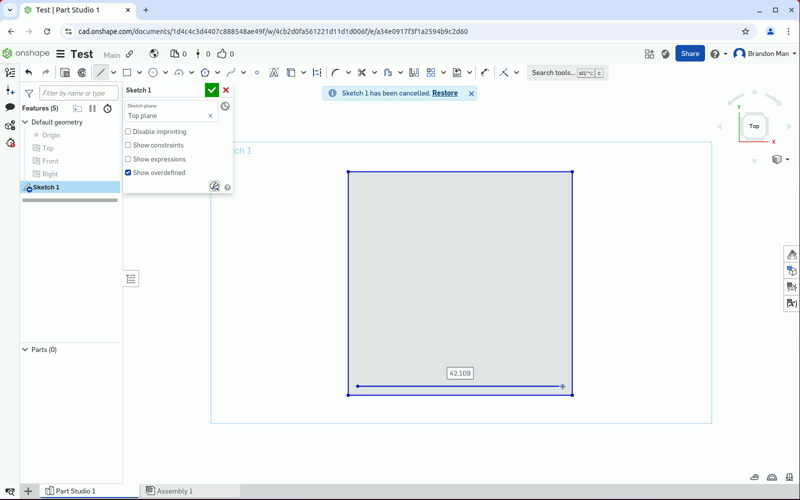
key_down(shift)
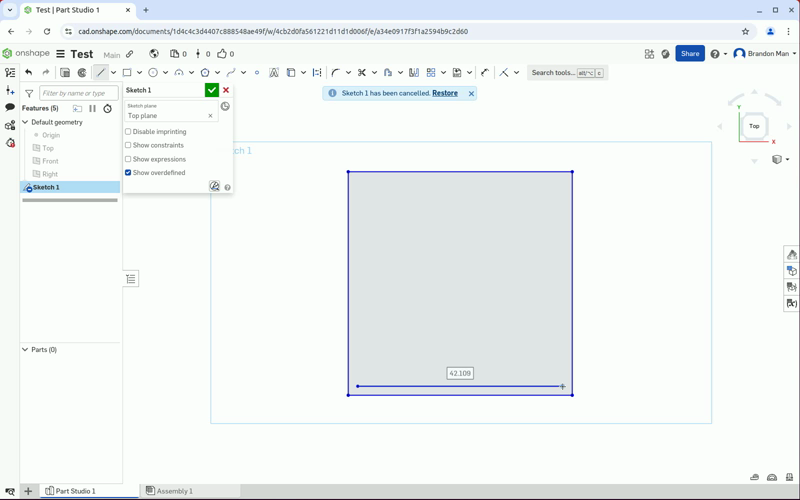
mouse_move(562, 180)
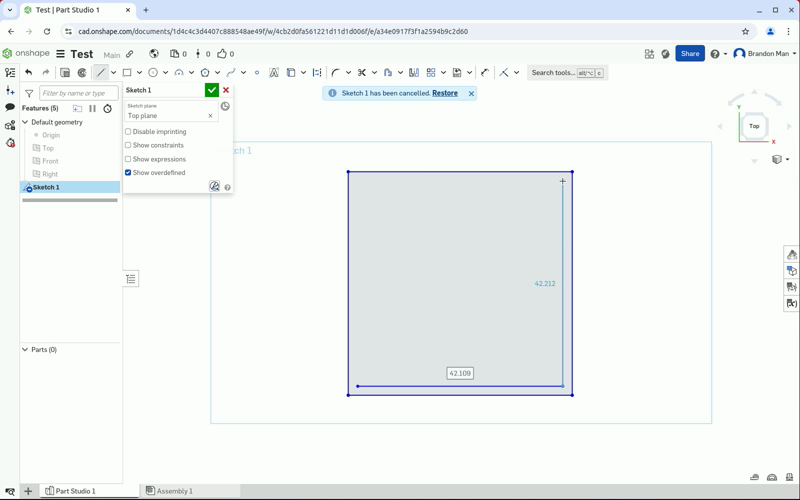
click(562, 180)
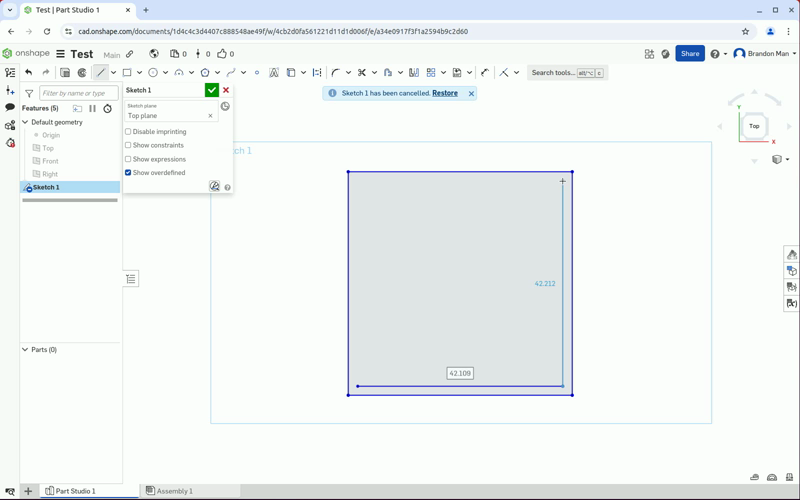
key_up(shift)
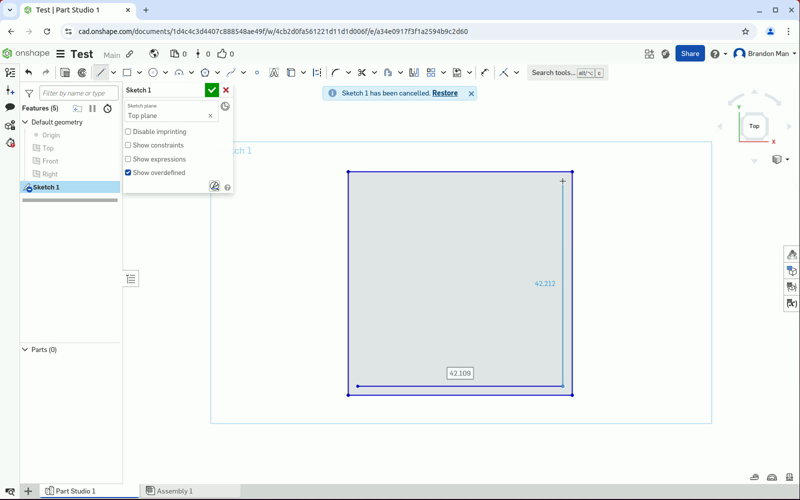
key_down(shift)
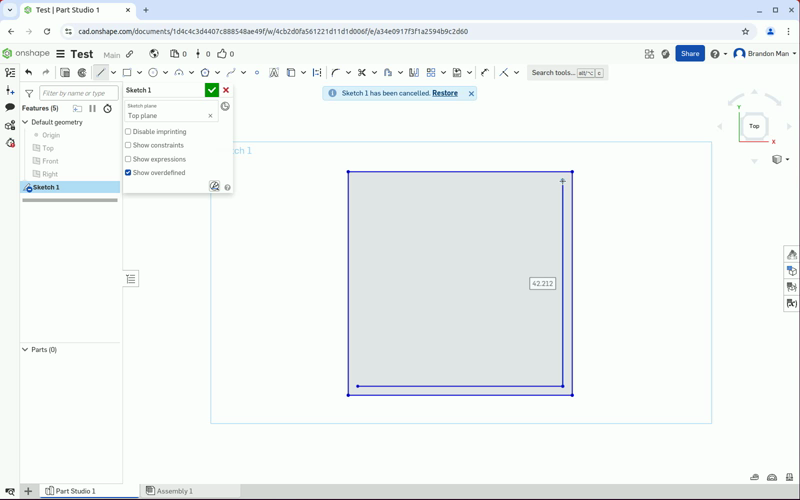
mouse_move(357, 180)
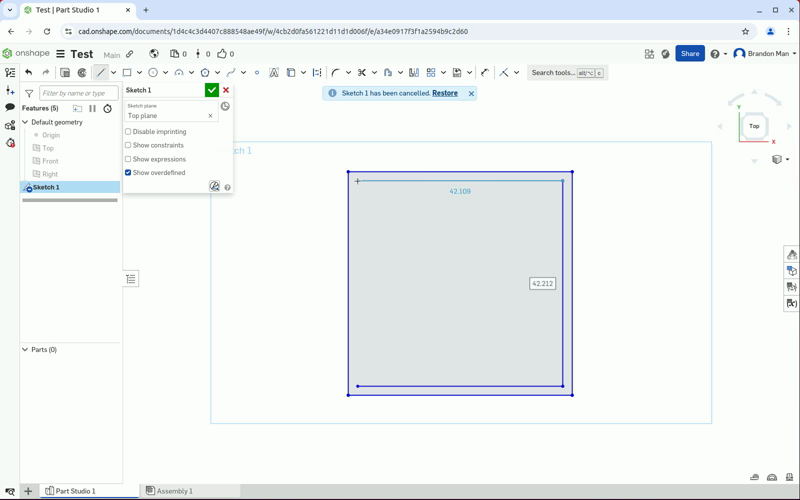
click(357, 180)
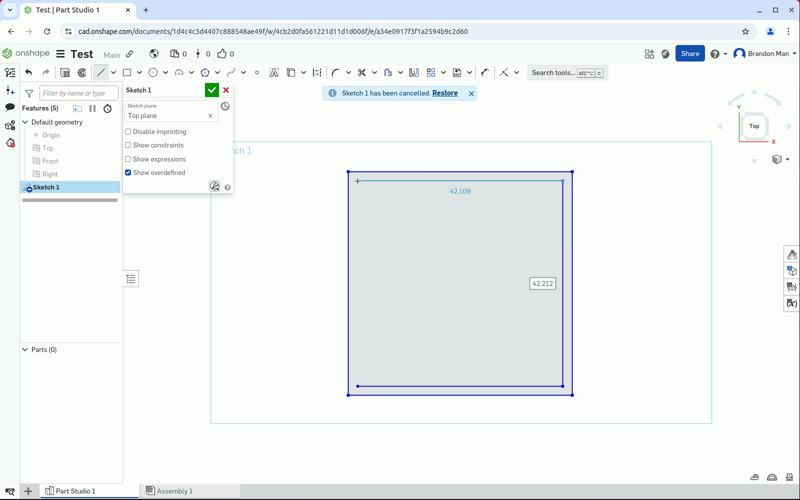
key_up(shift)
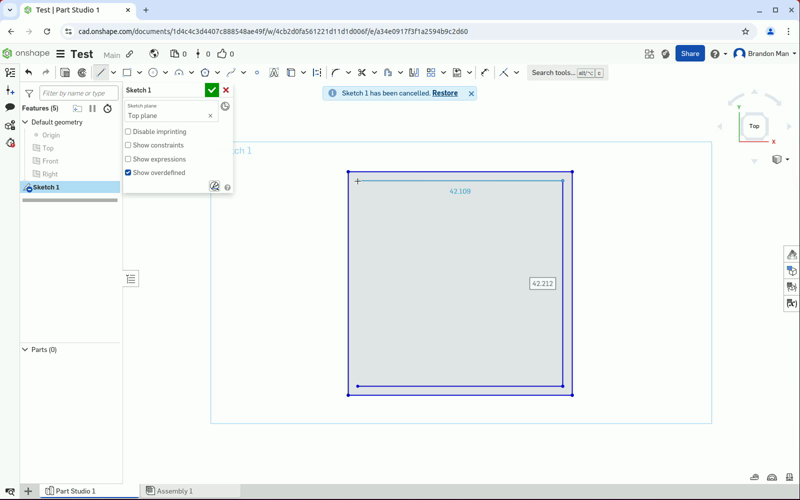
key_down(shift)
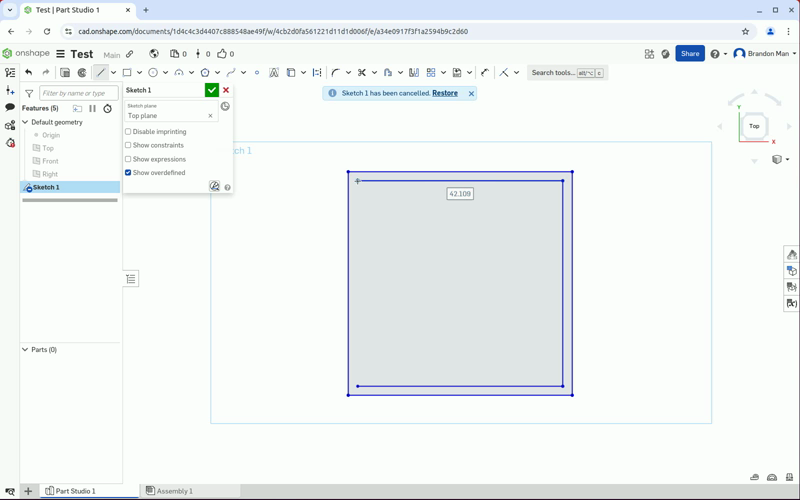
mouse_move(357, 386)
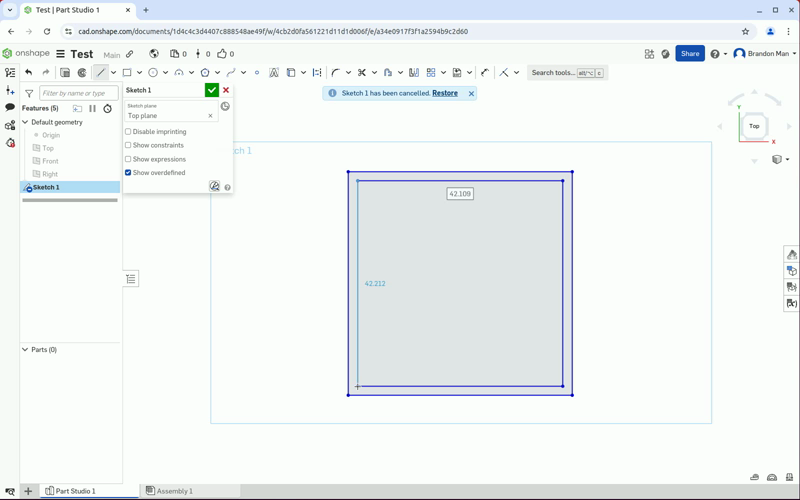
key_up(shift)
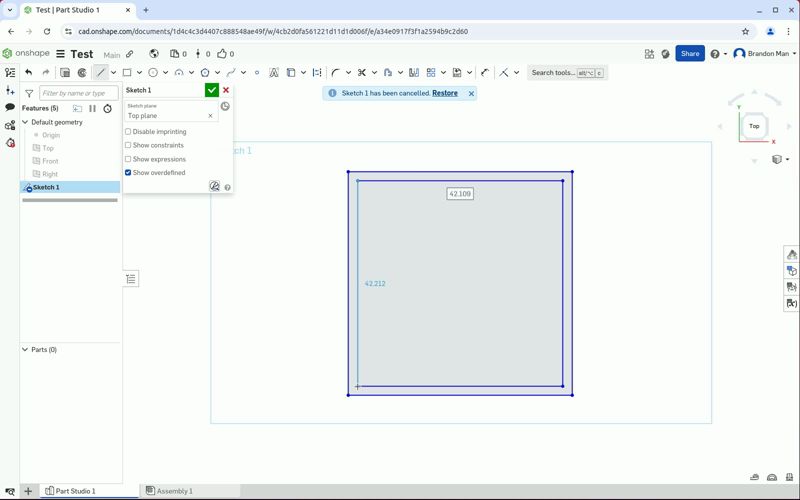
click(357, 386)
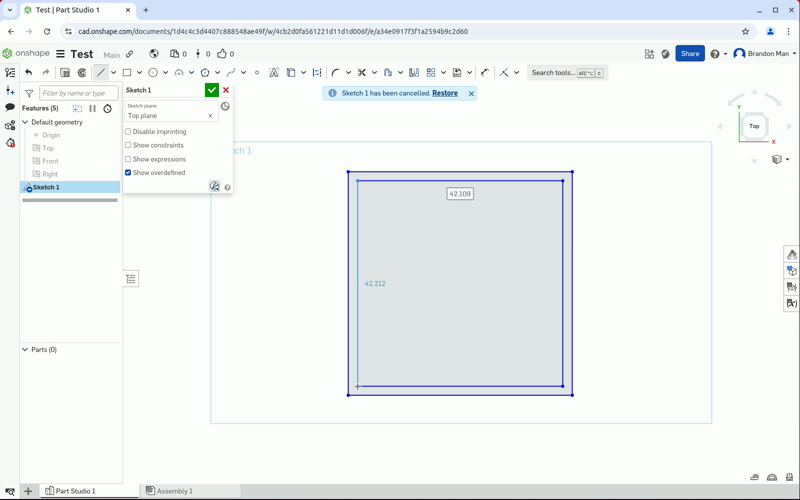
key(esc)
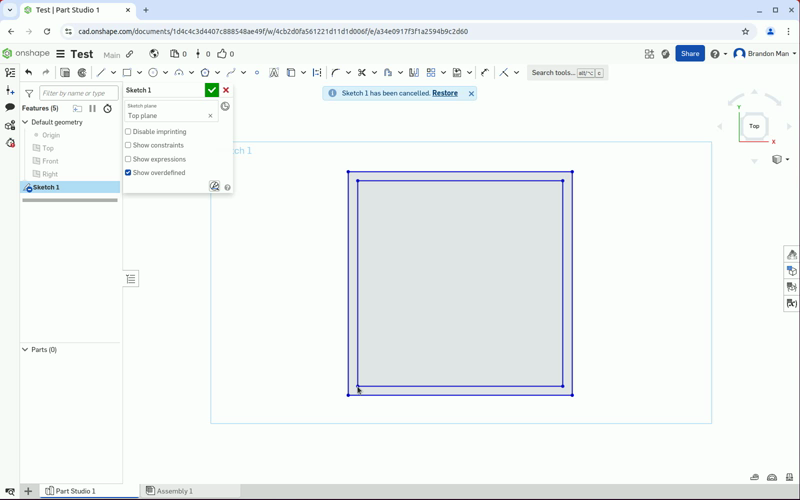
mouse_move(353, 389)
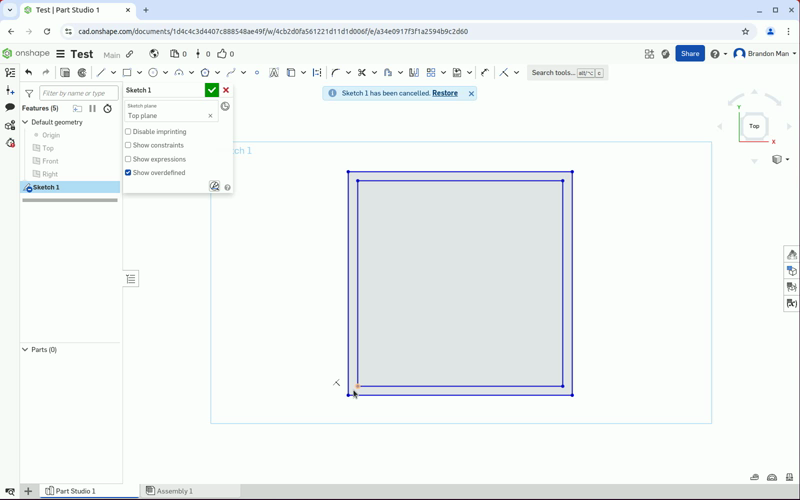
click(353, 389)
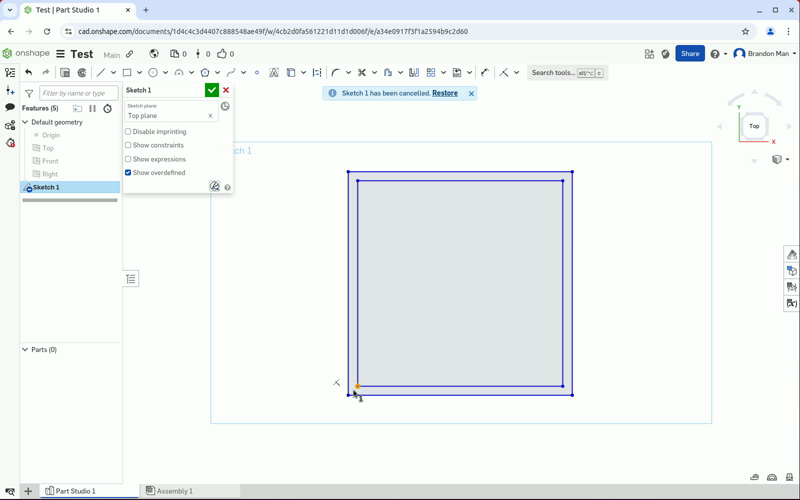
mouse_move(73, 352)
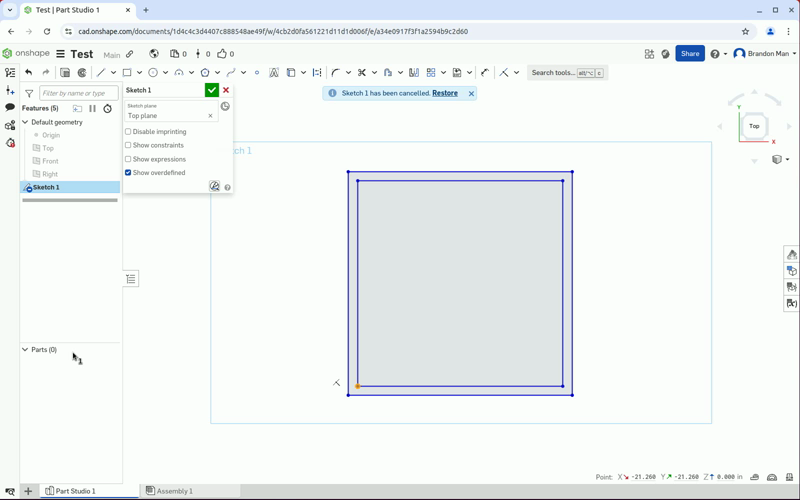
key(shift+y)
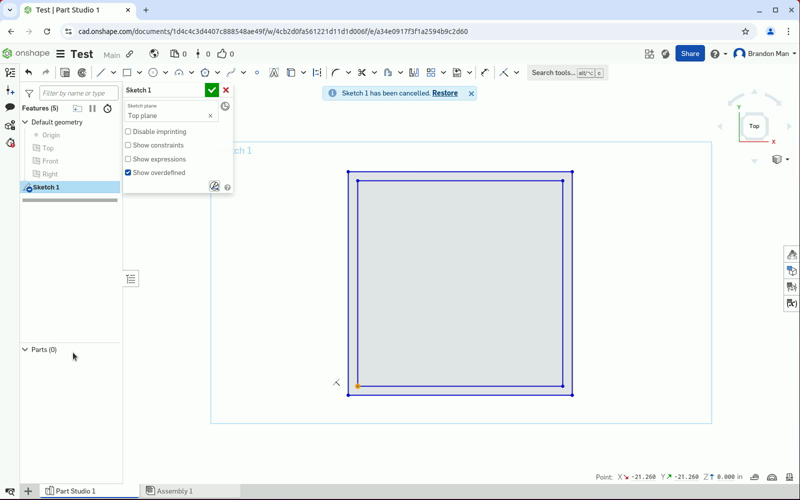
key(shift+e)
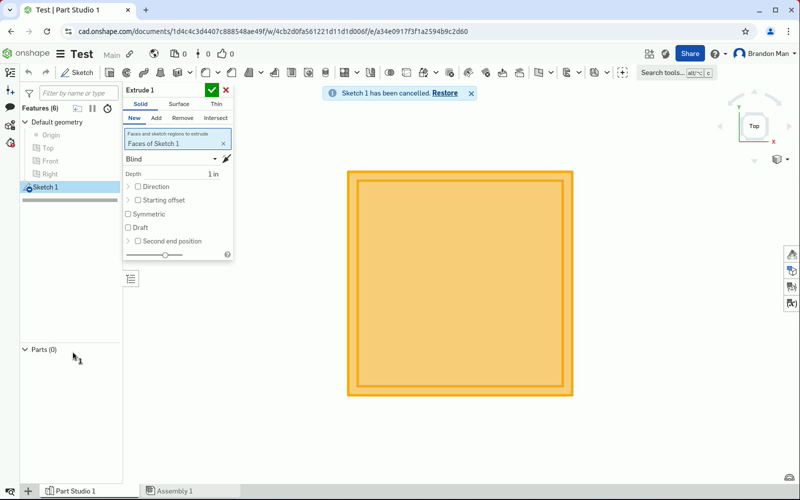
mouse_move(143, 106)
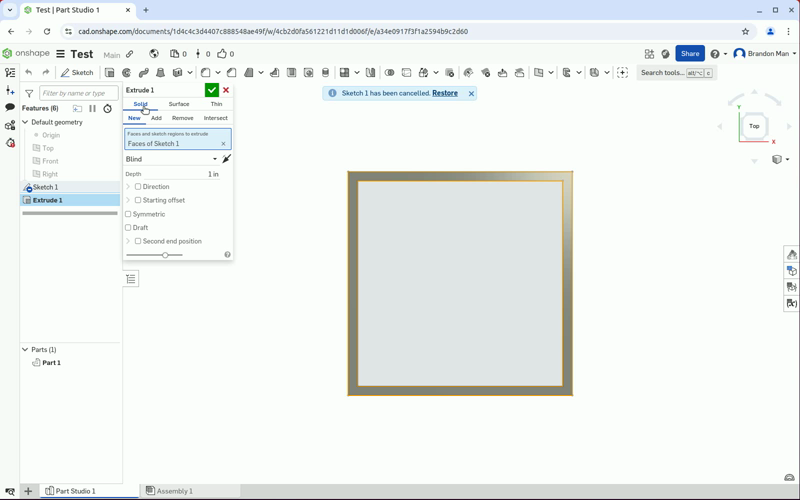
click(143, 106)
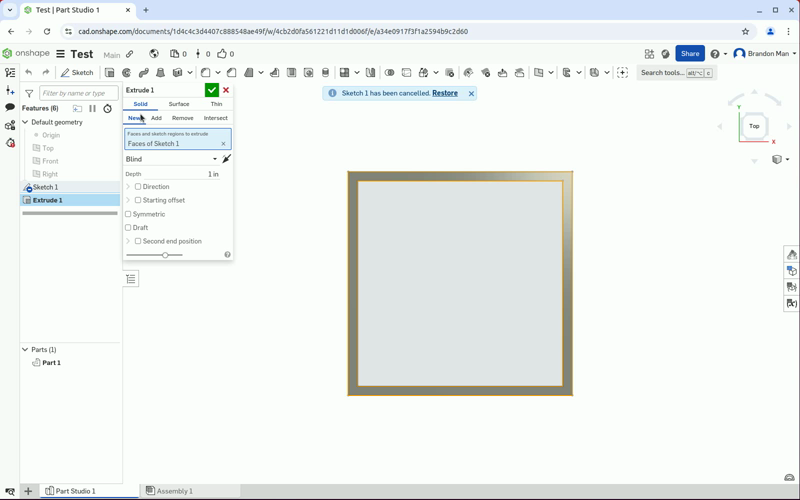
mouse_move(137, 120)
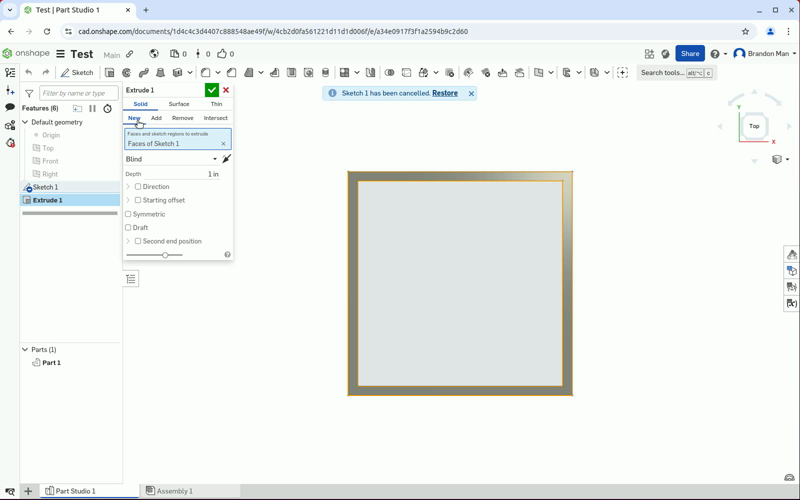
click(137, 120)
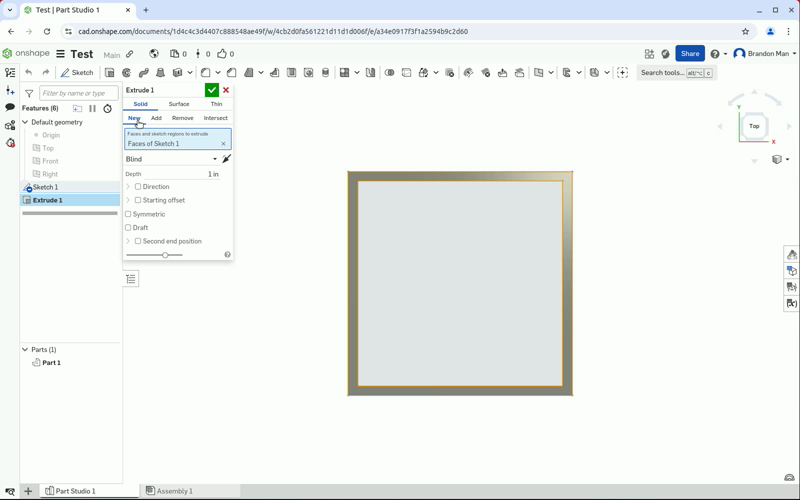
key(tab, 4)
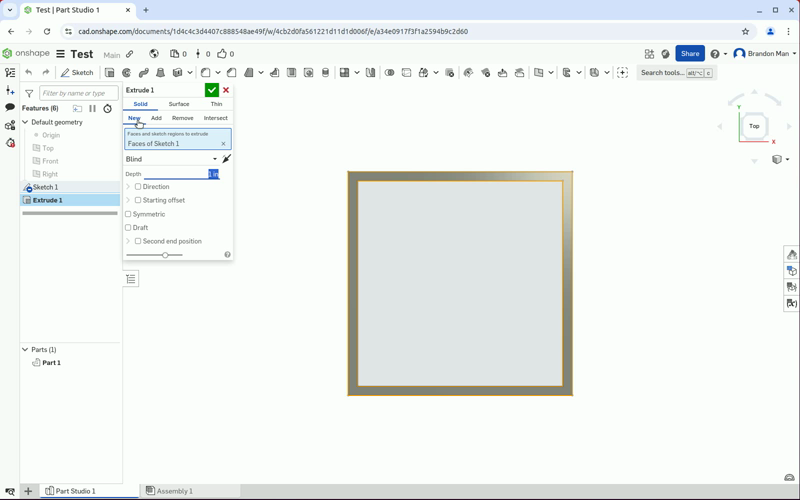
text(0.963)
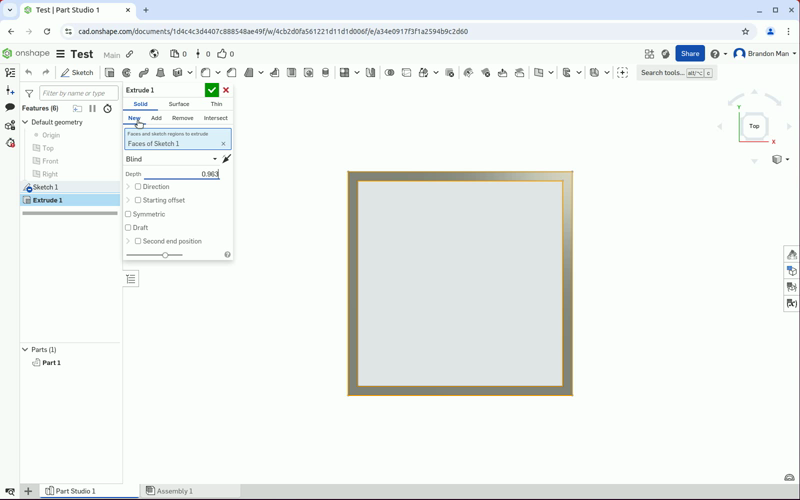
key(enter)
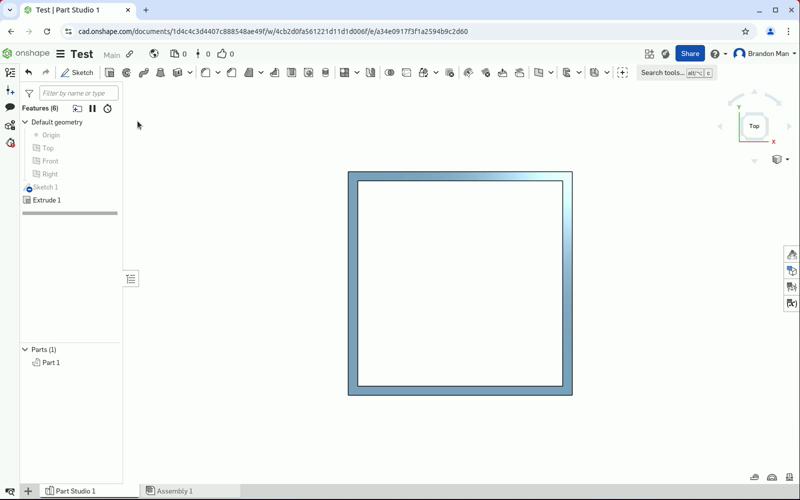
key(shift+h)
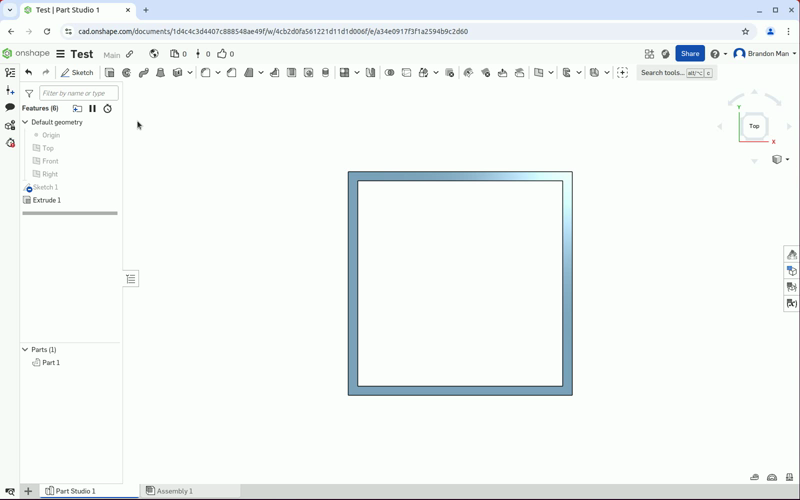
key(shift+h)
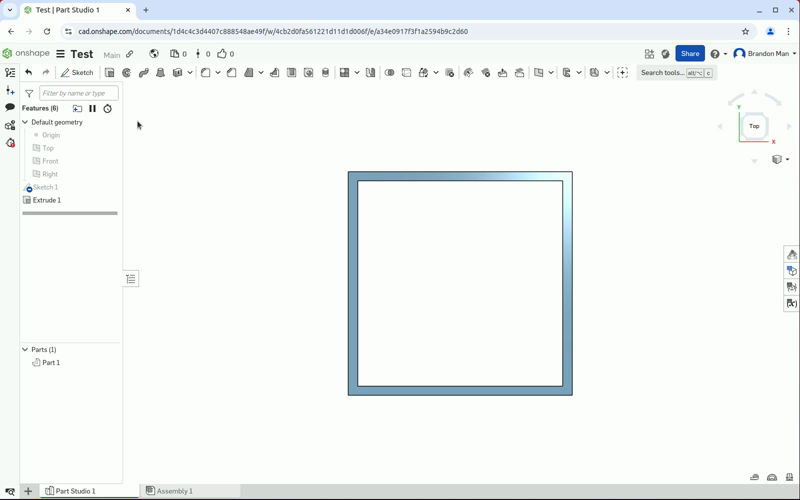
mouse_move(73, 189)
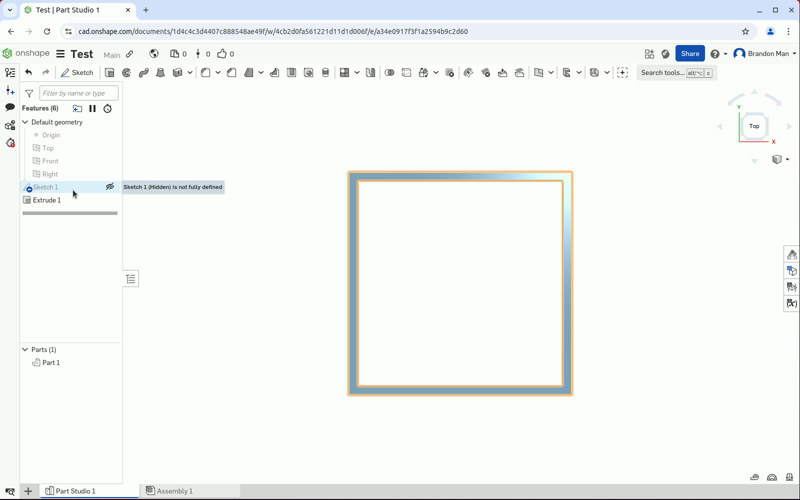
click(73, 189)
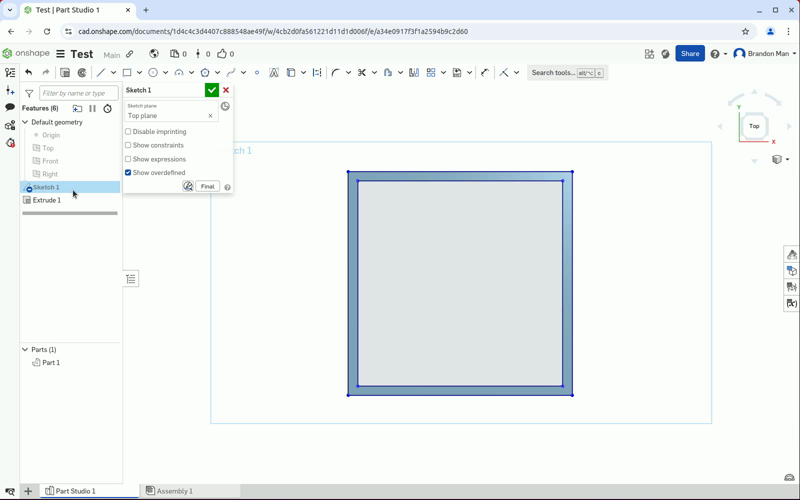
mouse_move(229, 92)
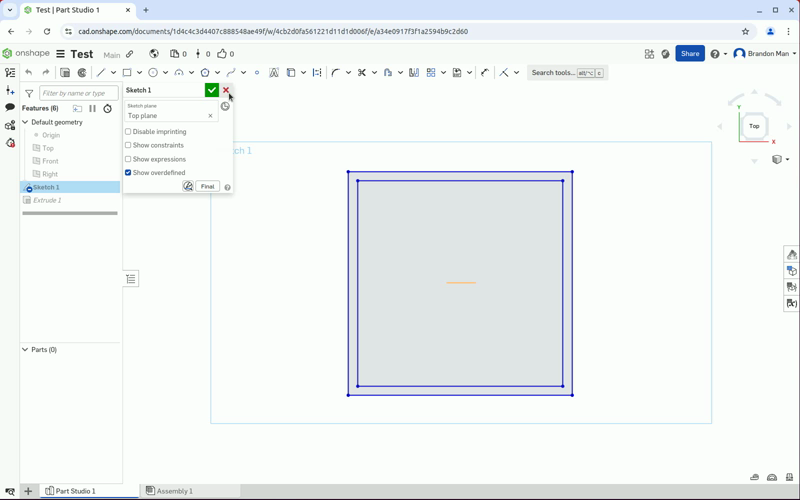
click(229, 92)
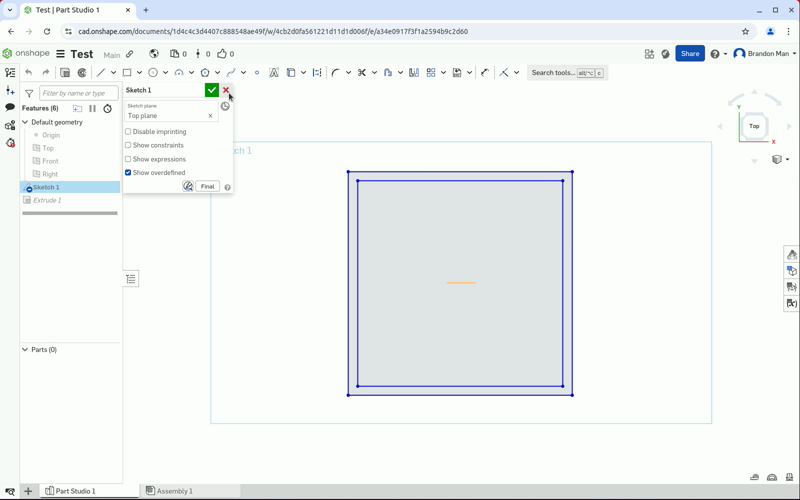
key(shift+s)
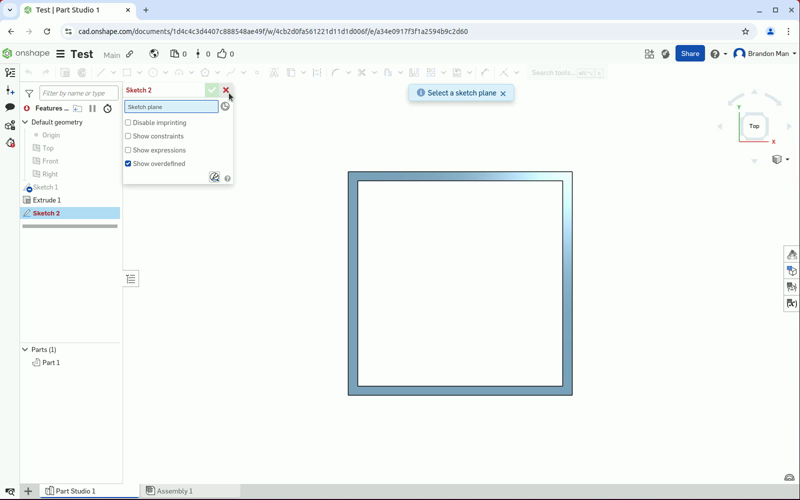
mouse_move(73, 150)
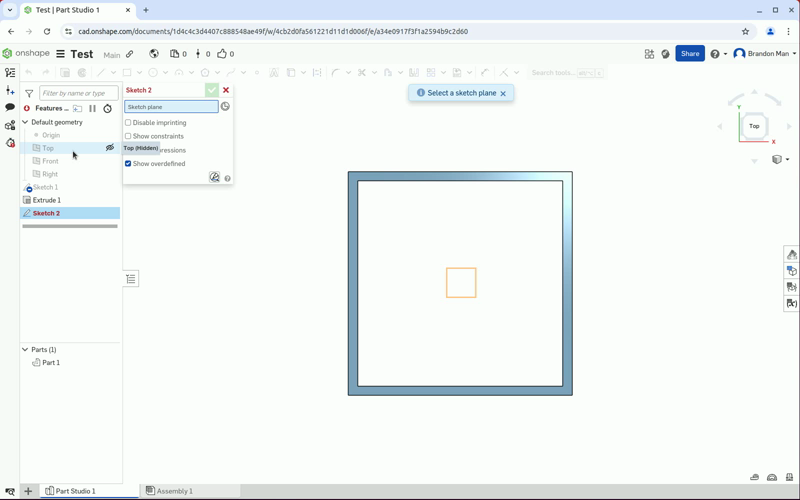
click(73, 150)
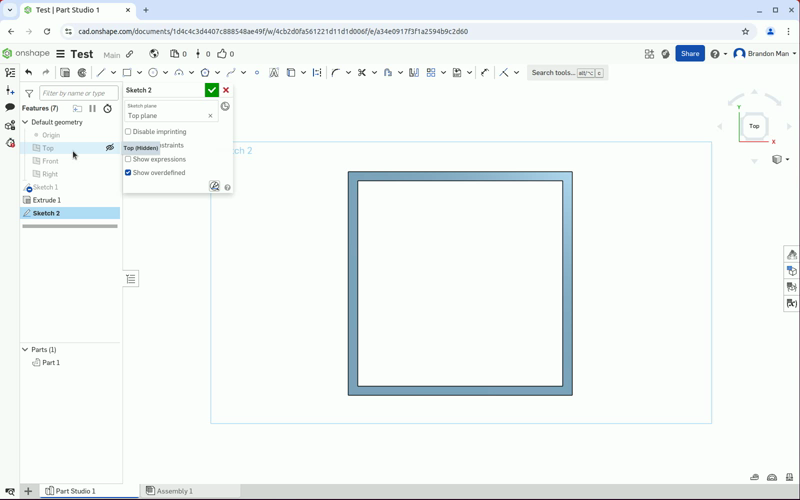
mouse_move(73, 352)
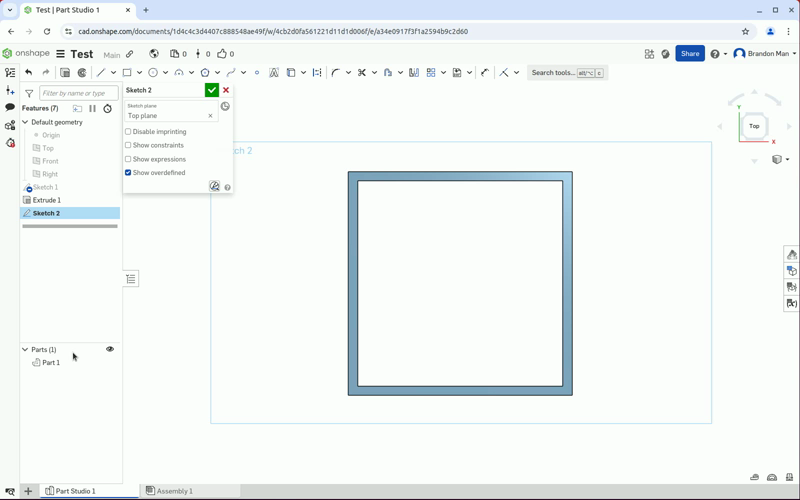
key(y)
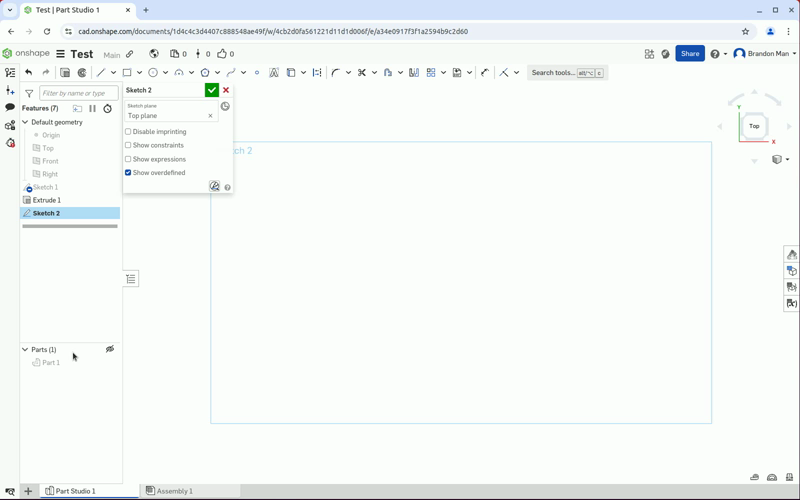
key(l)
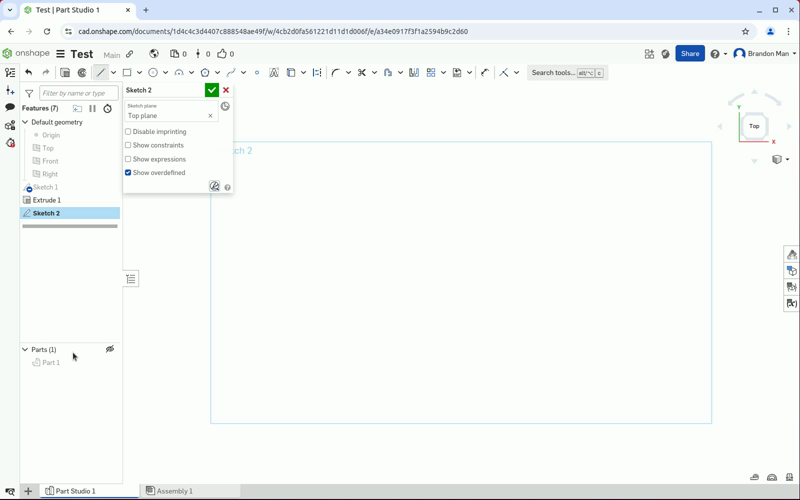
key_down(shift)
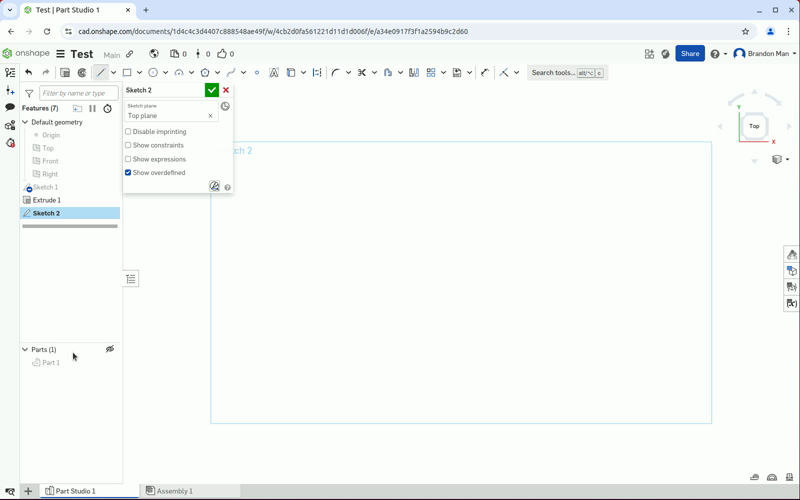
mouse_move(358, 384)
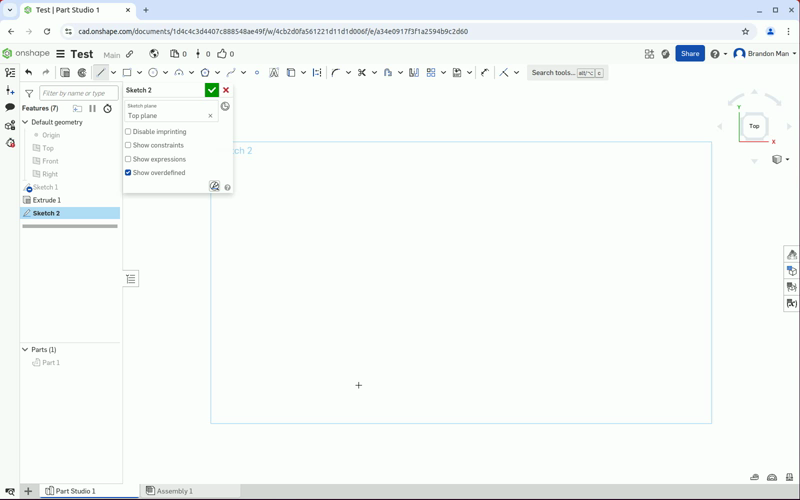
click(358, 384)
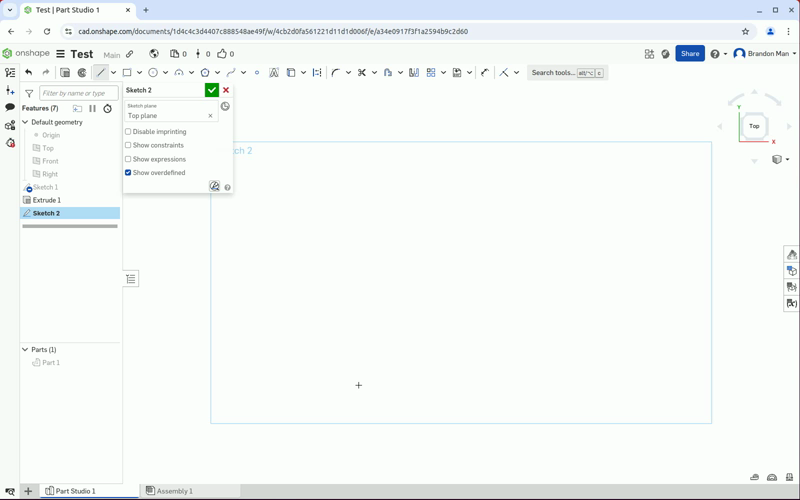
key_up(shift)
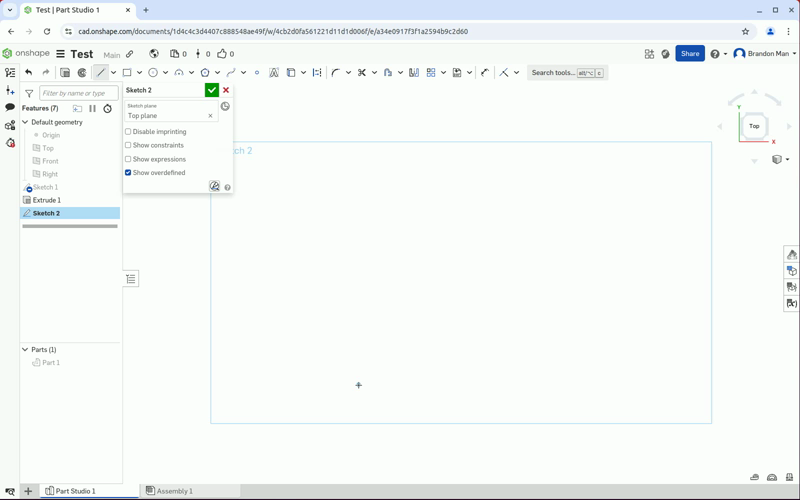
key_down(shift)
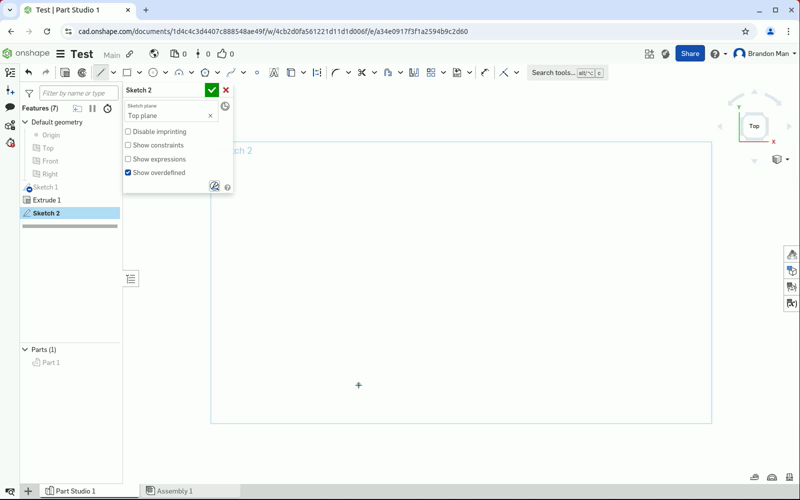
mouse_move(562, 384)
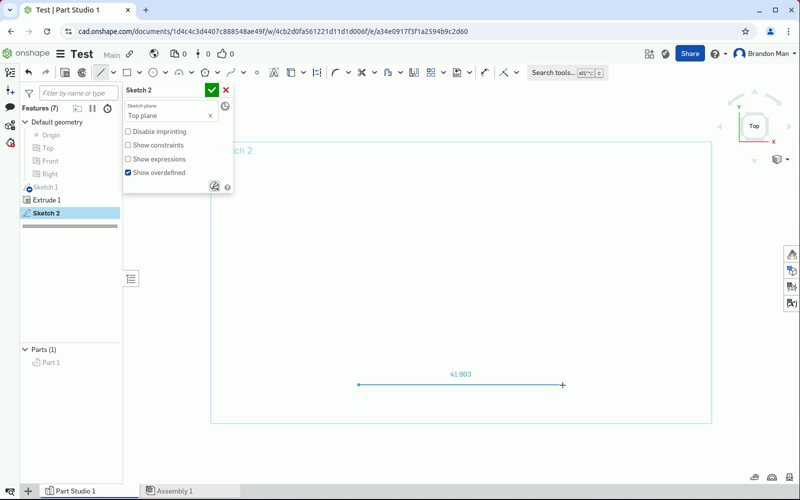
click(562, 384)
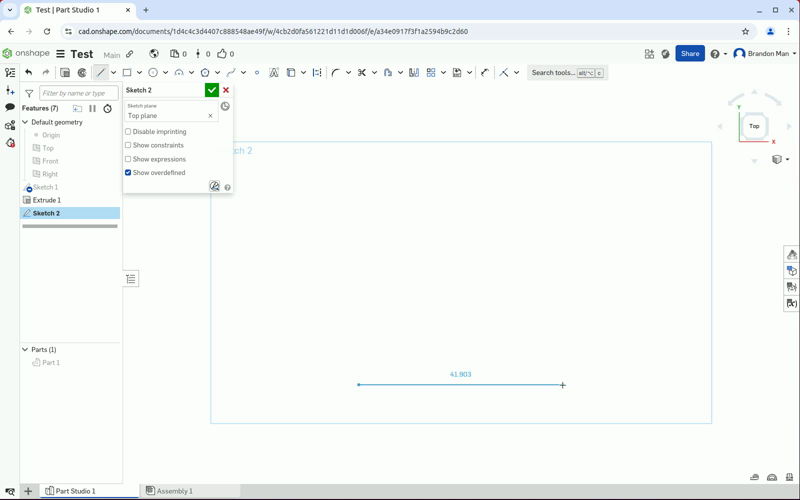
key_up(shift)
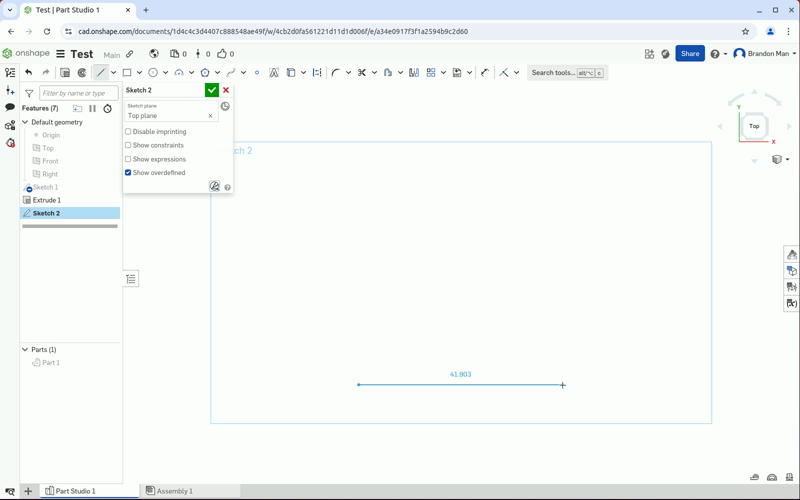
key_down(shift)
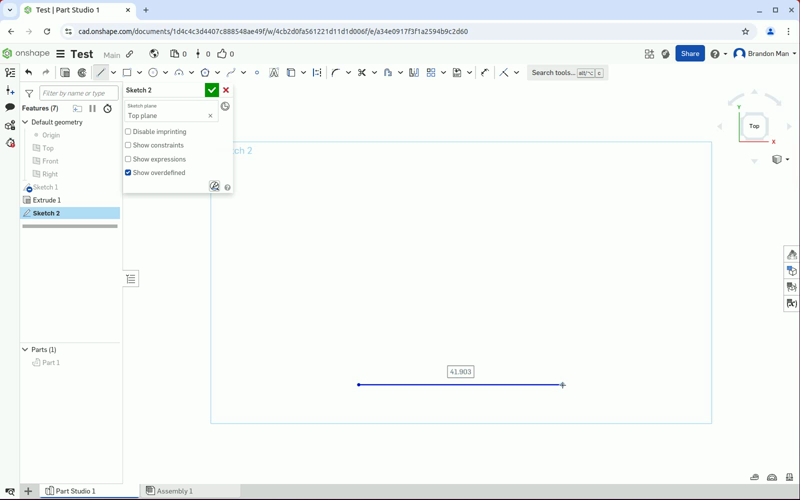
mouse_move(562, 180)
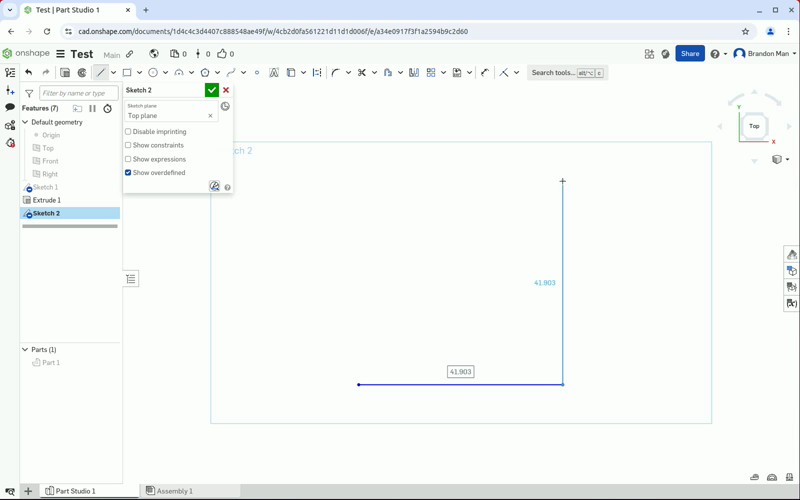
click(562, 180)
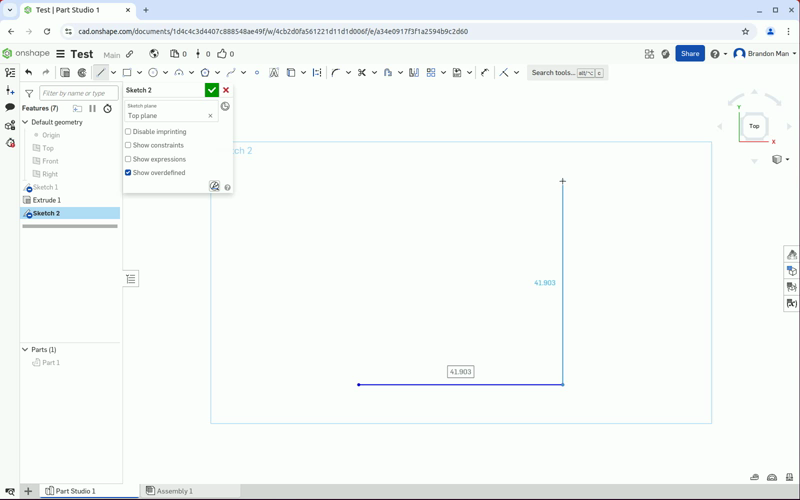
key_up(shift)
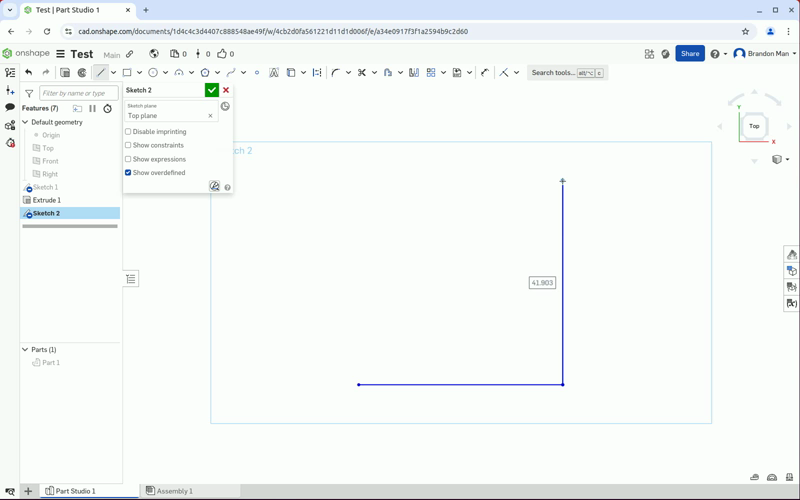
key_down(shift)
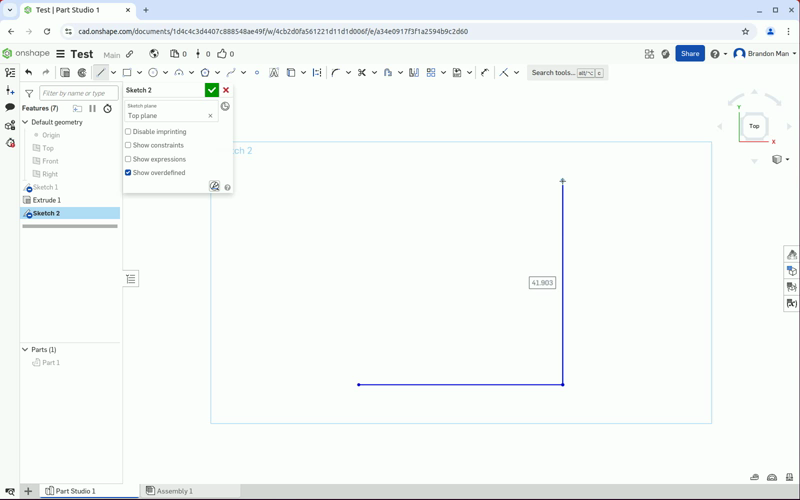
mouse_move(358, 180)
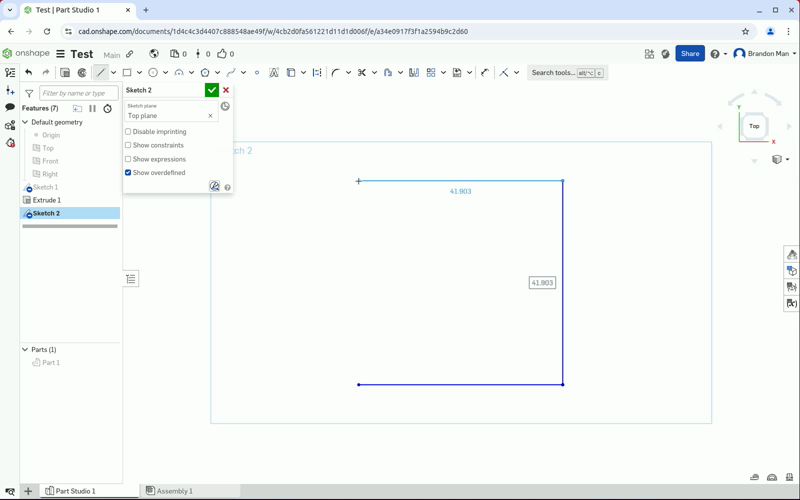
click(358, 180)
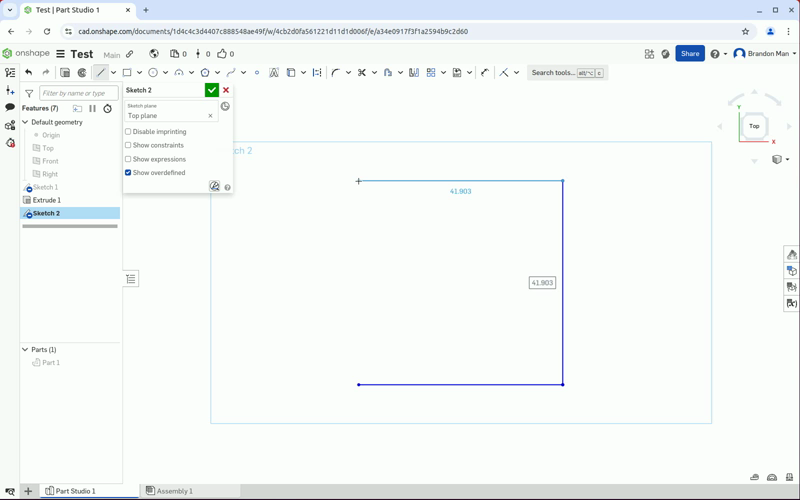
key_up(shift)
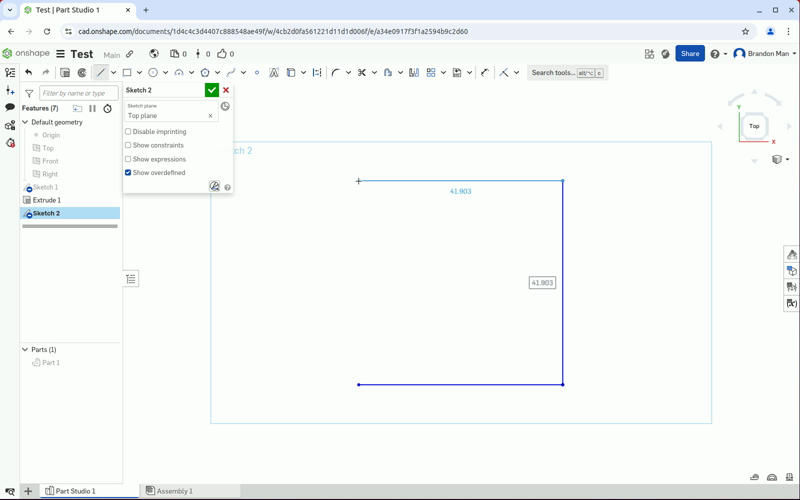
key_down(shift)
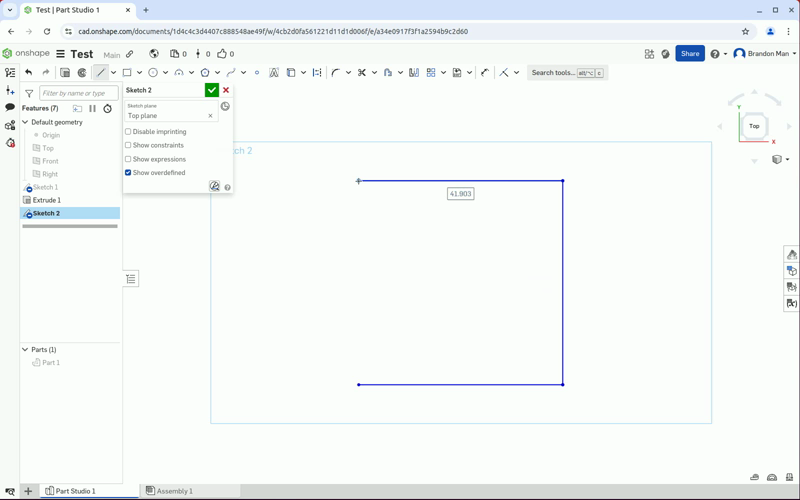
mouse_move(358, 384)
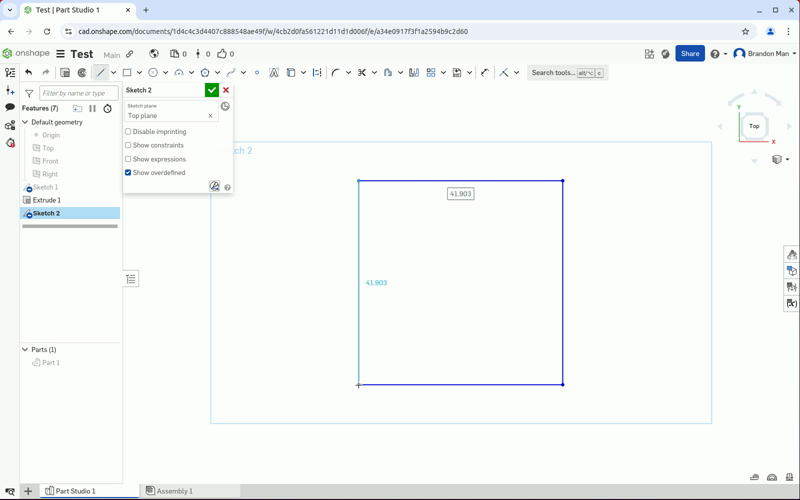
key_up(shift)
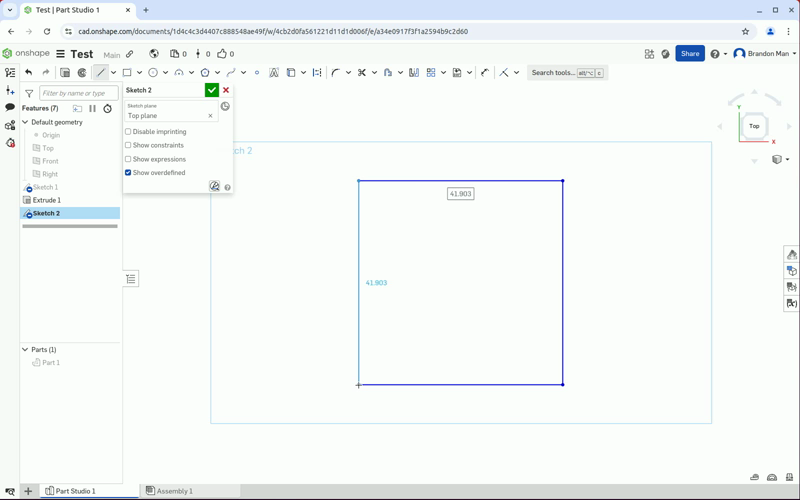
click(358, 384)
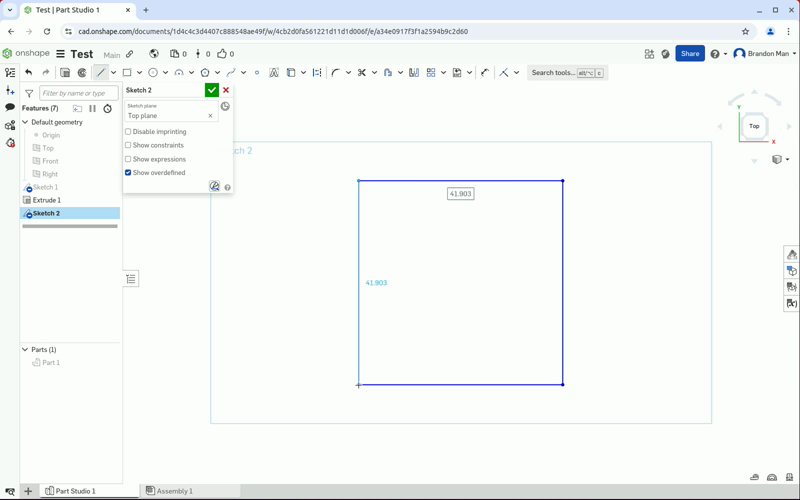
key(esc)
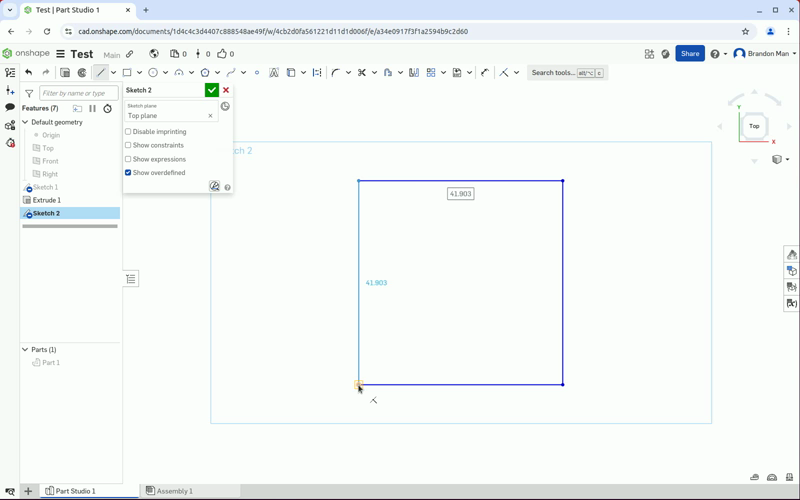
mouse_move(507, 241)
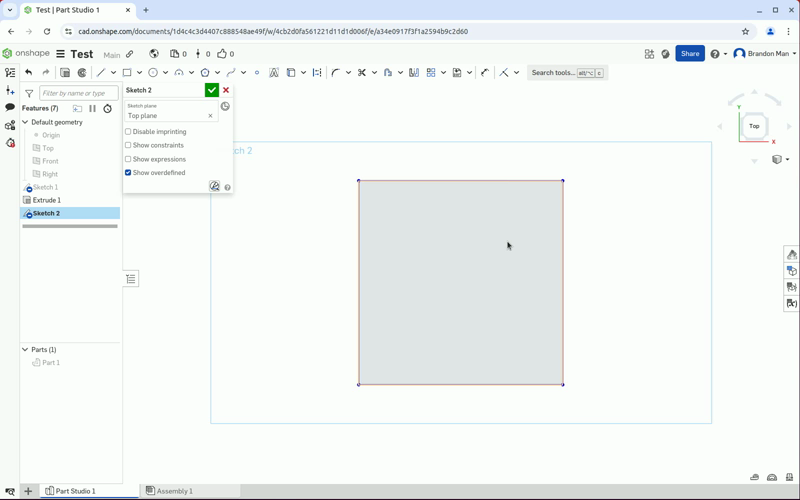
click(507, 241)
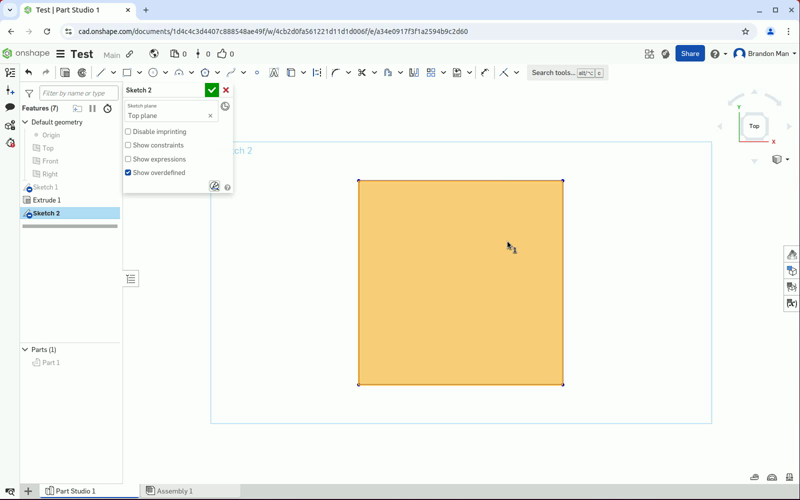
mouse_move(73, 352)
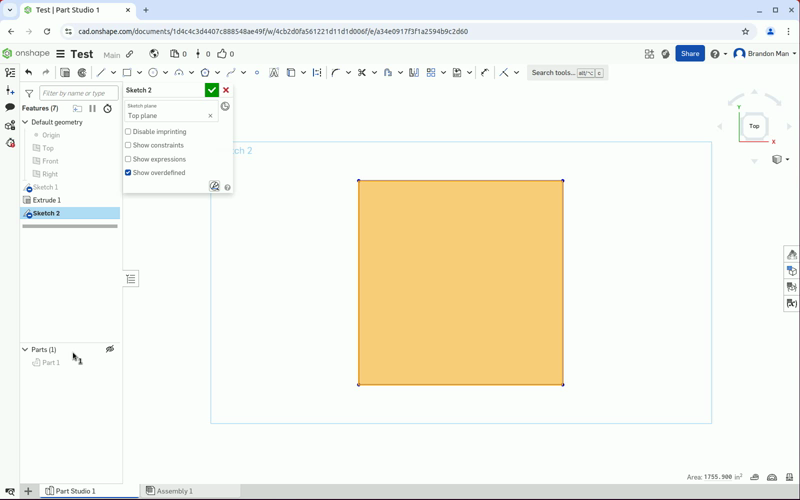
key(shift+y)
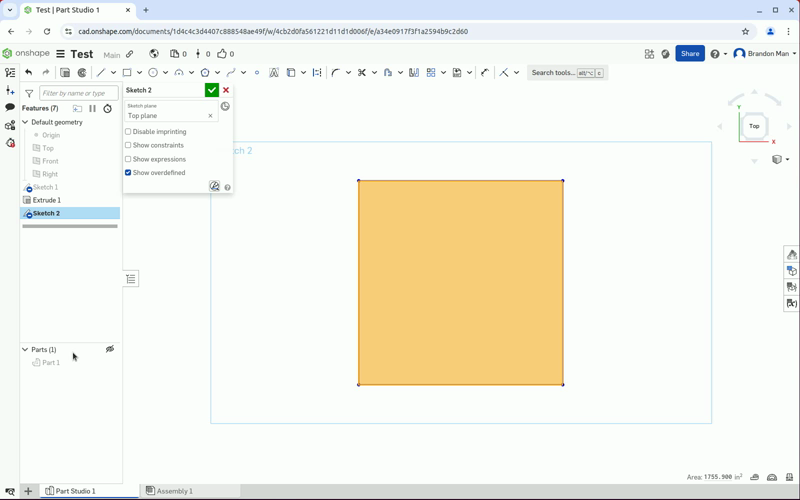
key(shift+e)
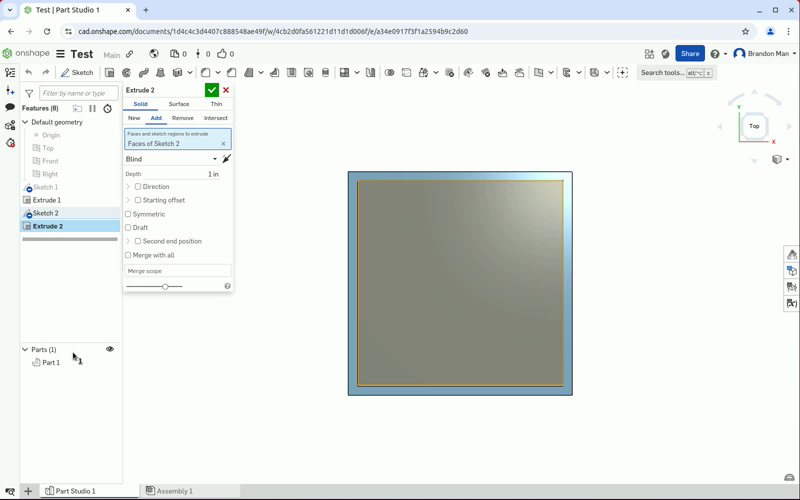
mouse_move(143, 106)
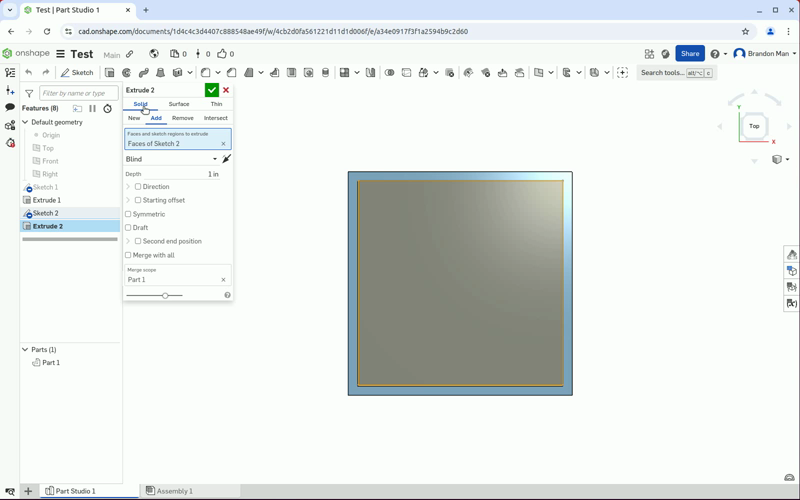
click(143, 106)
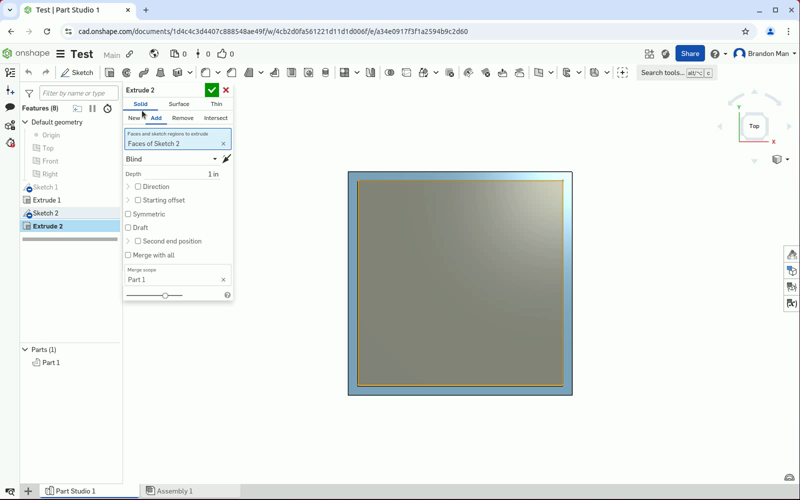
mouse_move(137, 120)
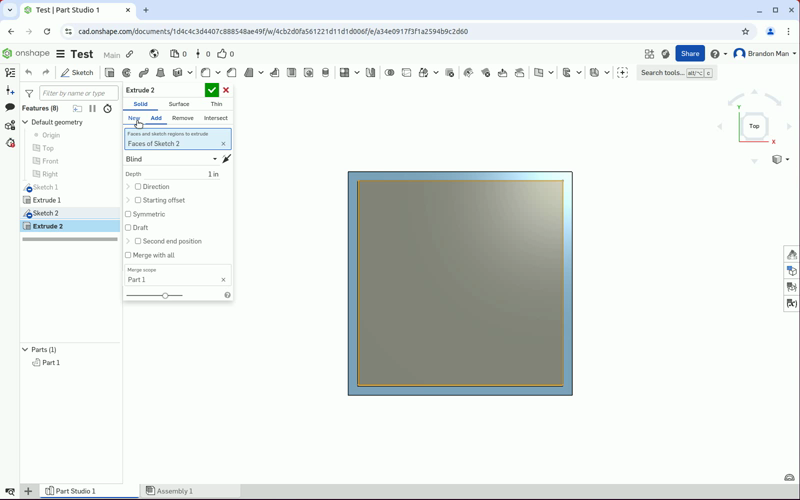
click(137, 120)
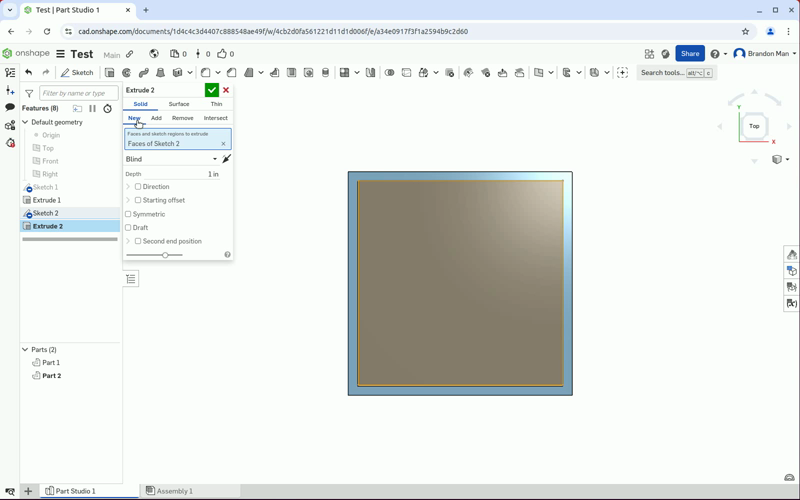
key(tab, 4)
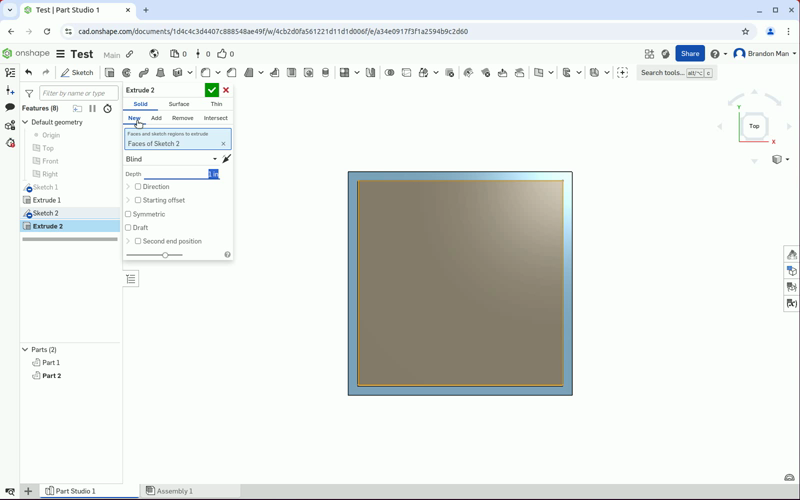
text(0.963)
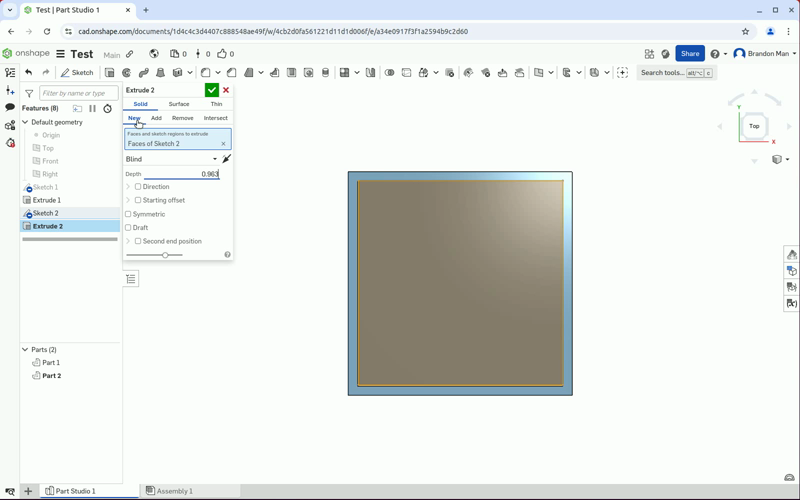
key(enter)
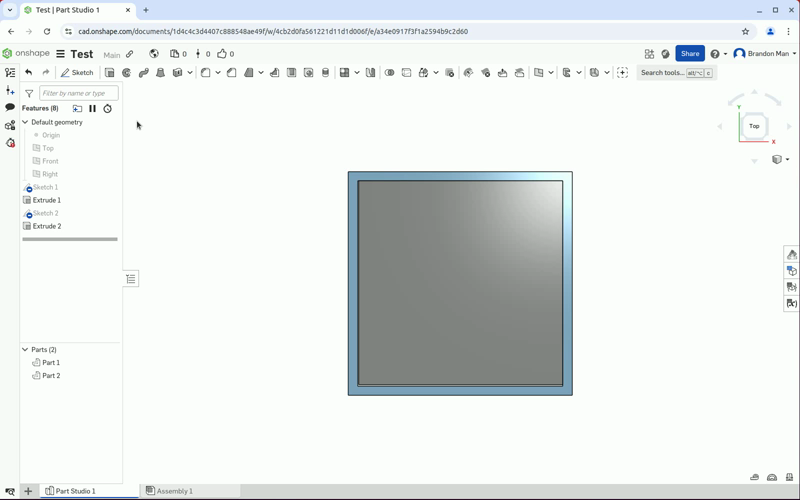
key(shift+h)
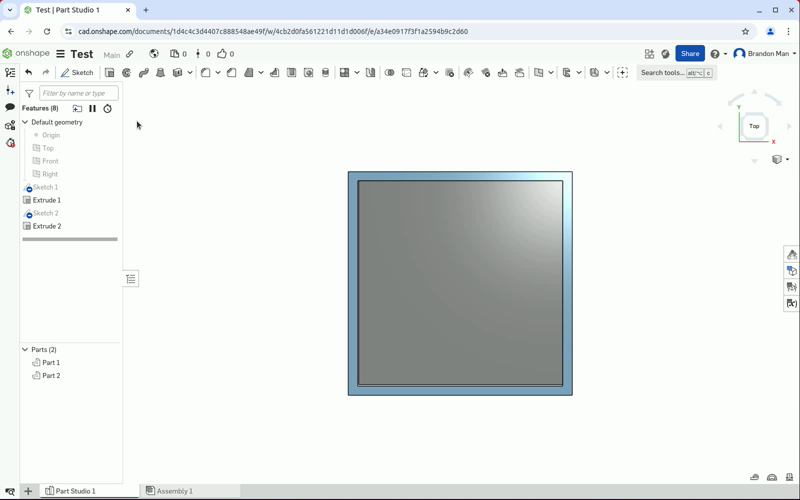
key(shift+h)
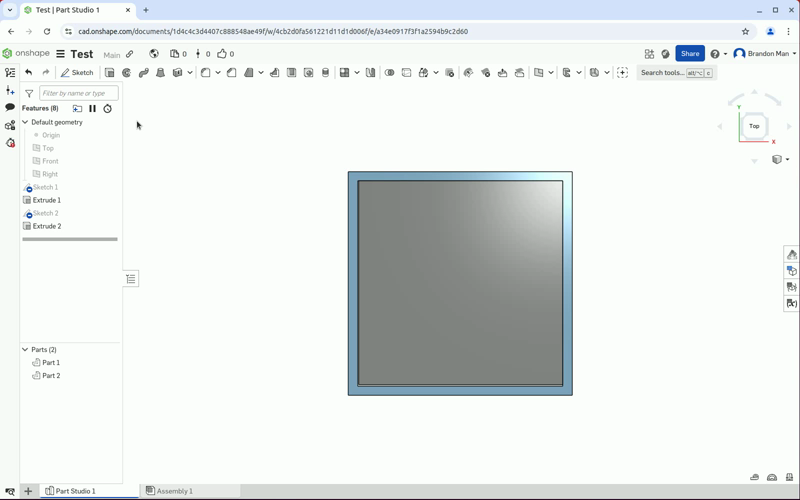
mouse_move(73, 189)
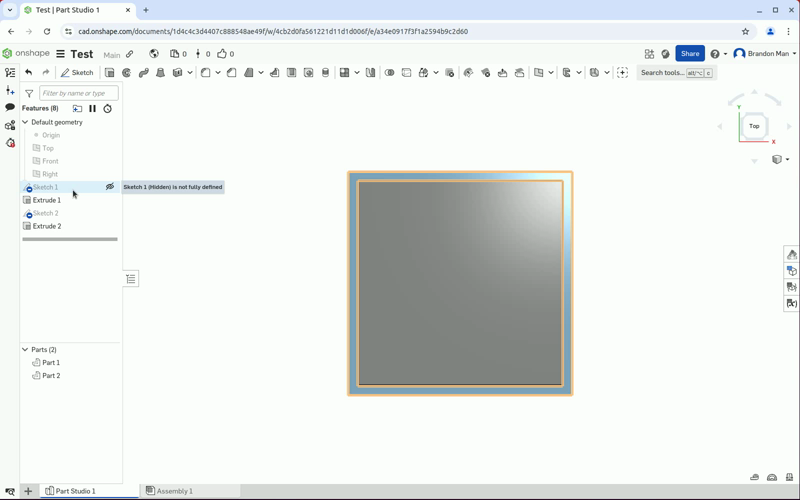
click(73, 189)
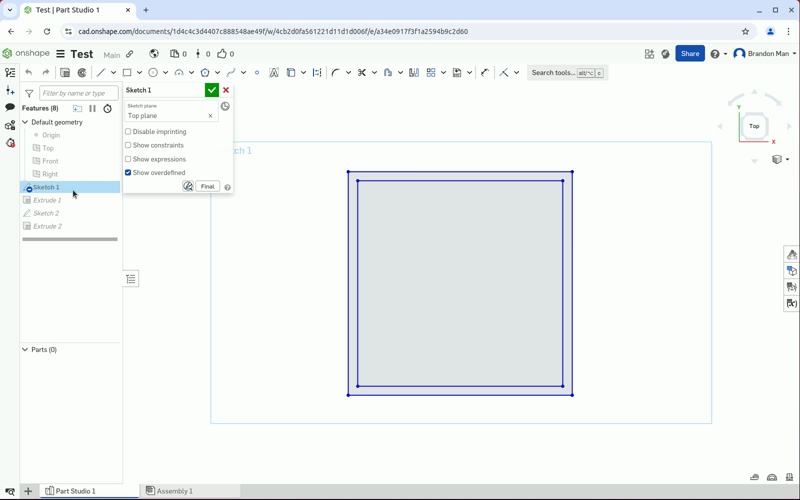
mouse_move(229, 92)
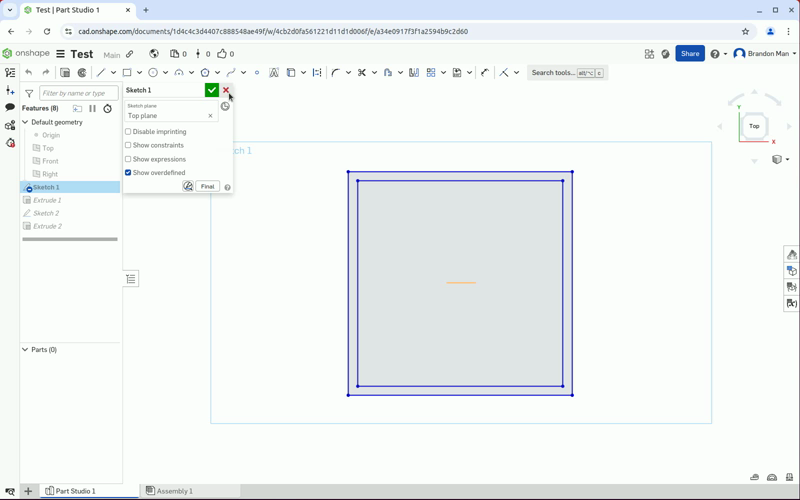
click(229, 92)
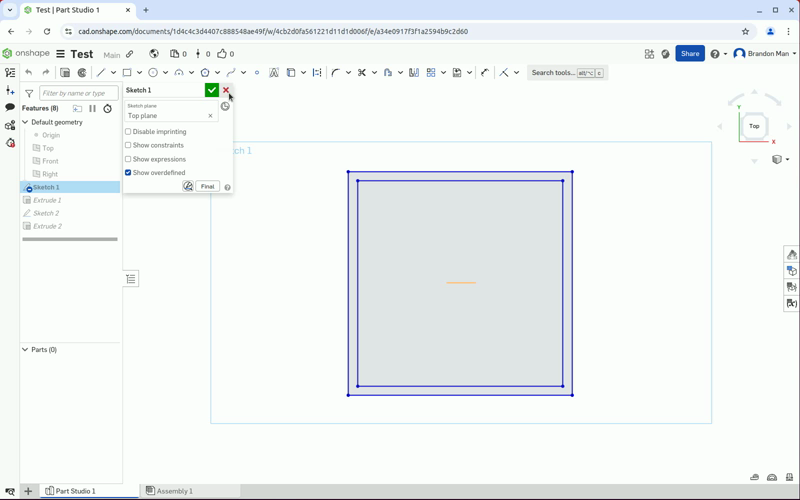
key(shift+s)
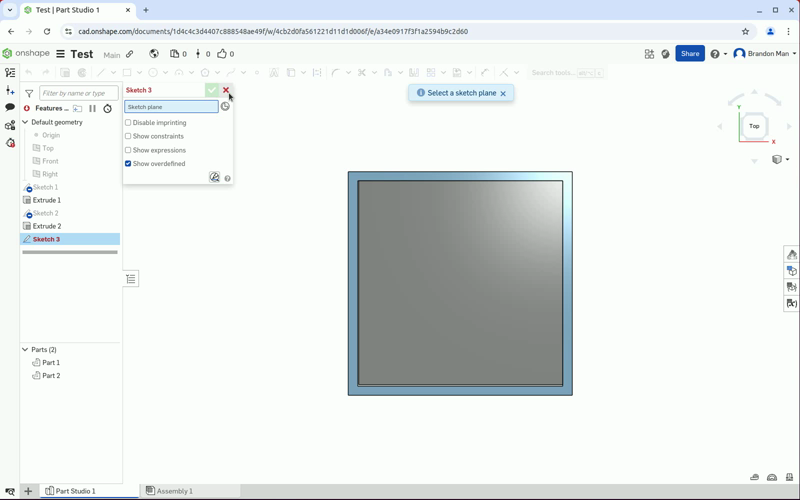
mouse_move(73, 150)
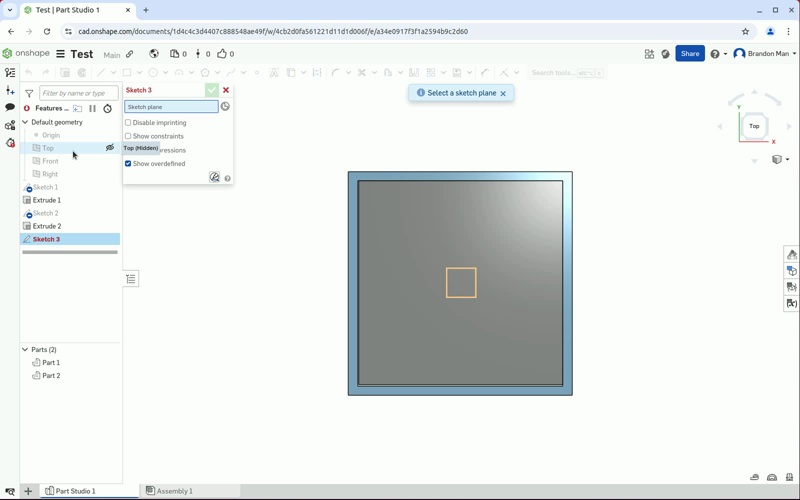
click(73, 150)
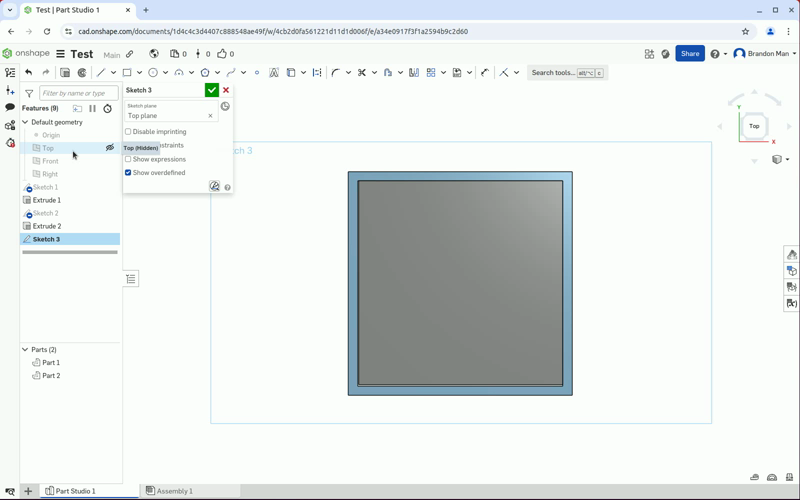
mouse_move(73, 352)
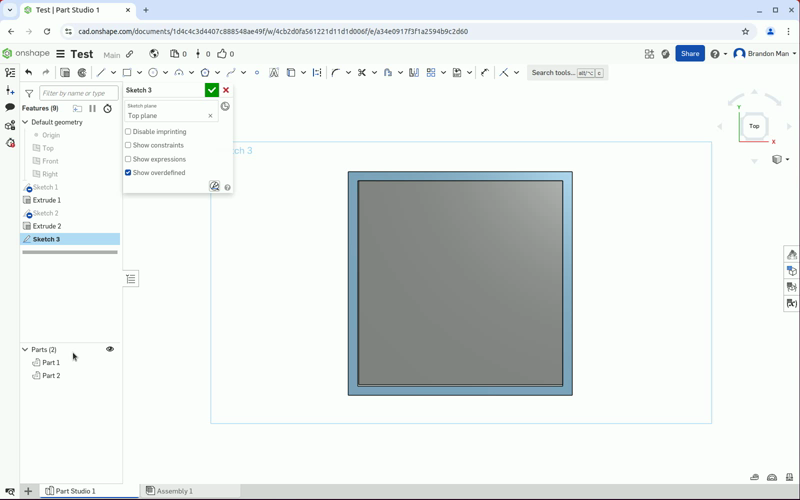
key(y)
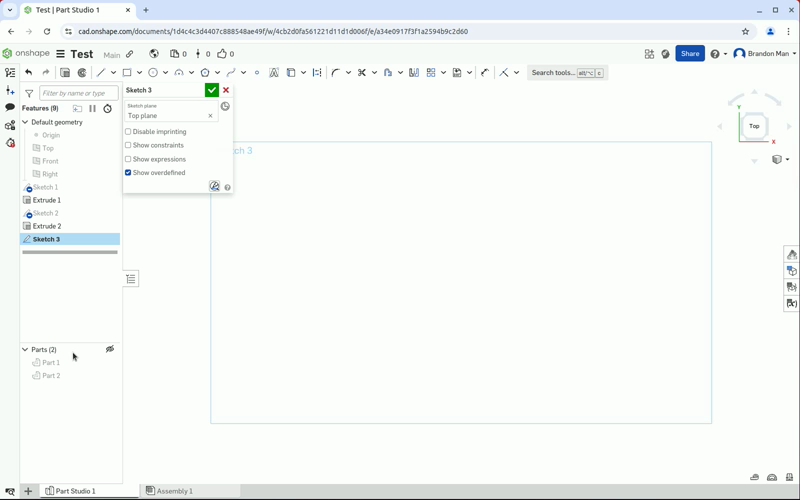
key(l)
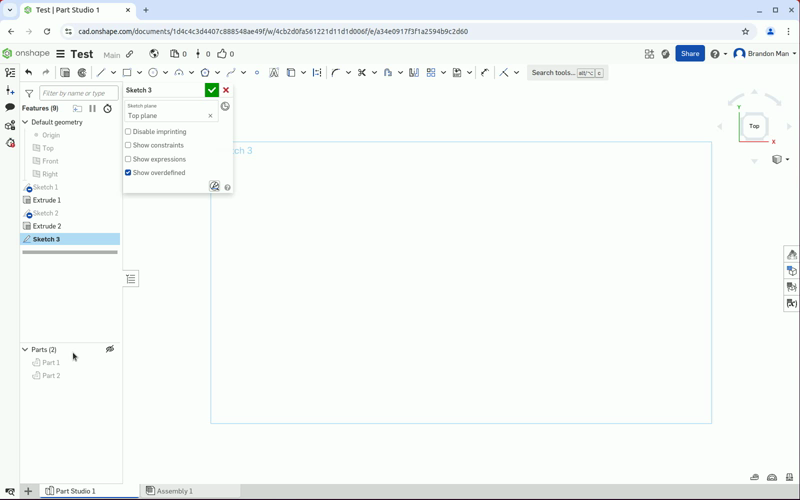
key_down(shift)
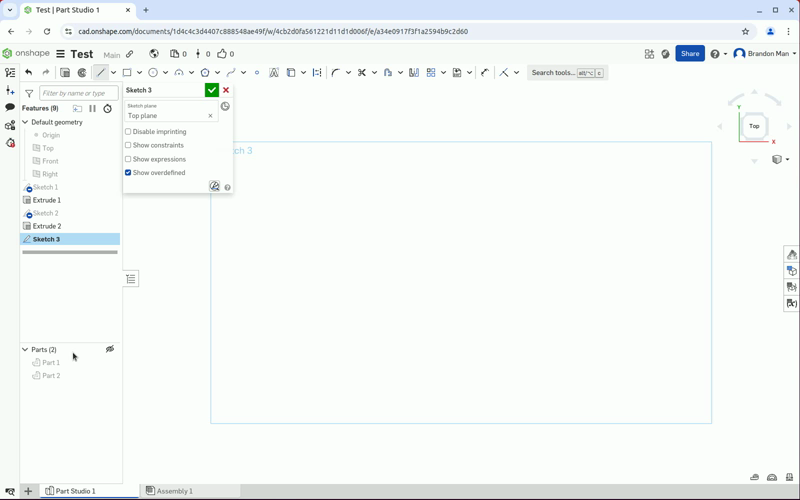
mouse_move(358, 384)
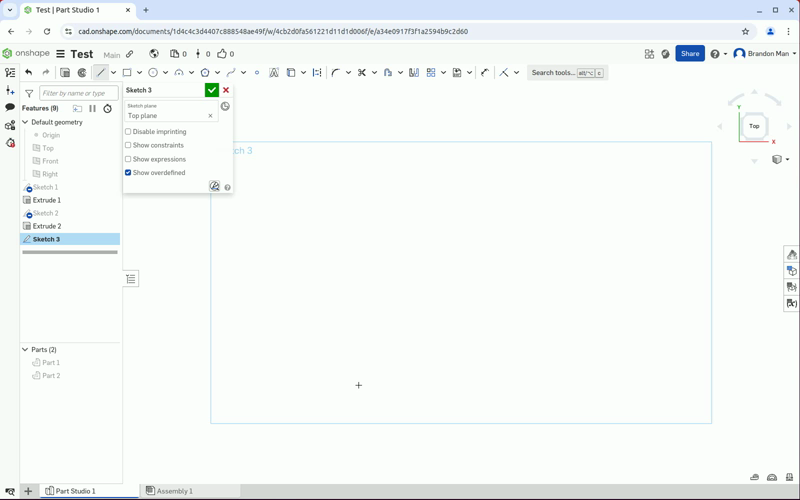
click(358, 384)
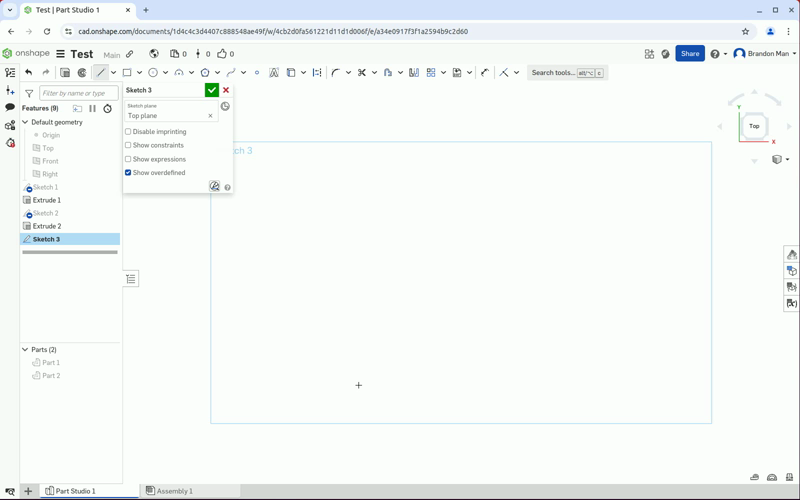
key_up(shift)
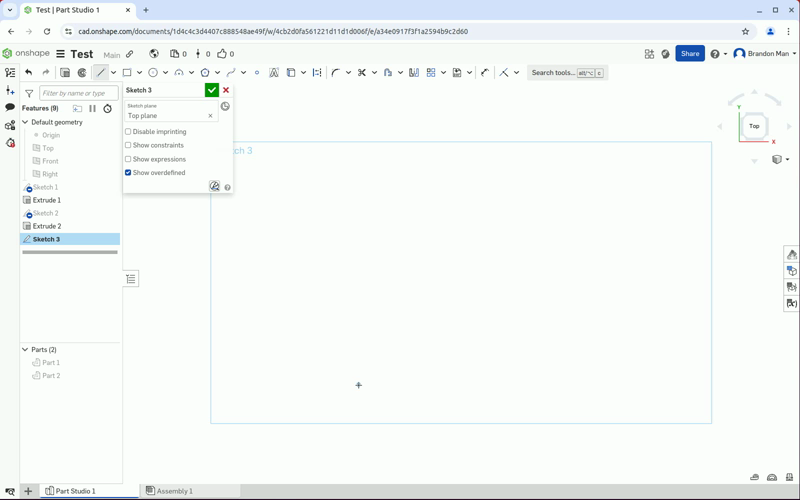
key_down(shift)
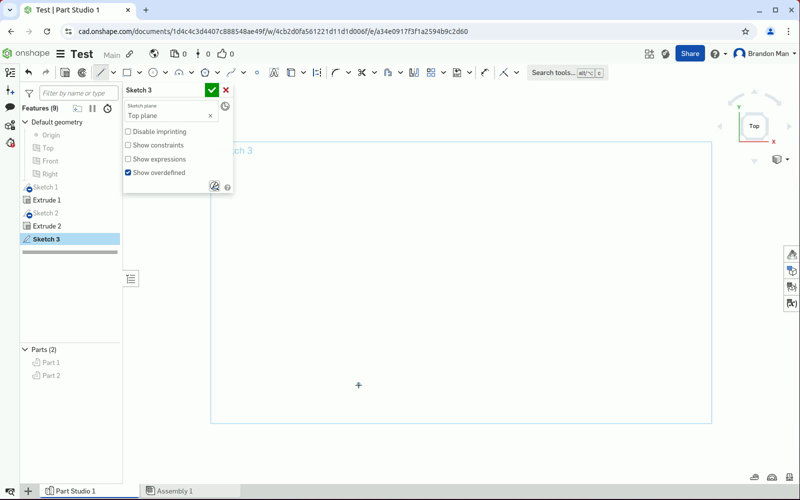
mouse_move(562, 384)
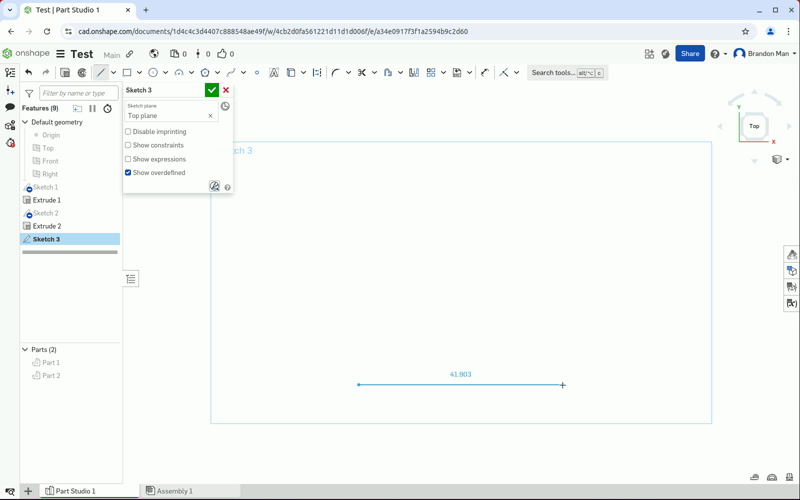
click(562, 384)
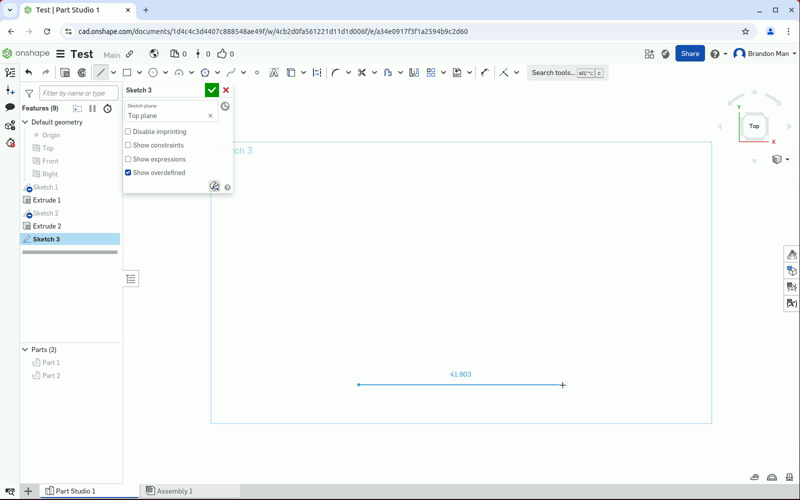
key_up(shift)
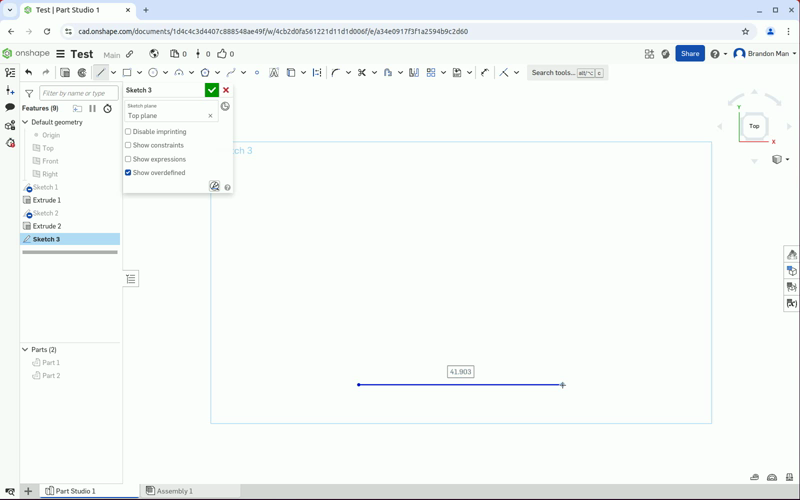
key_down(shift)
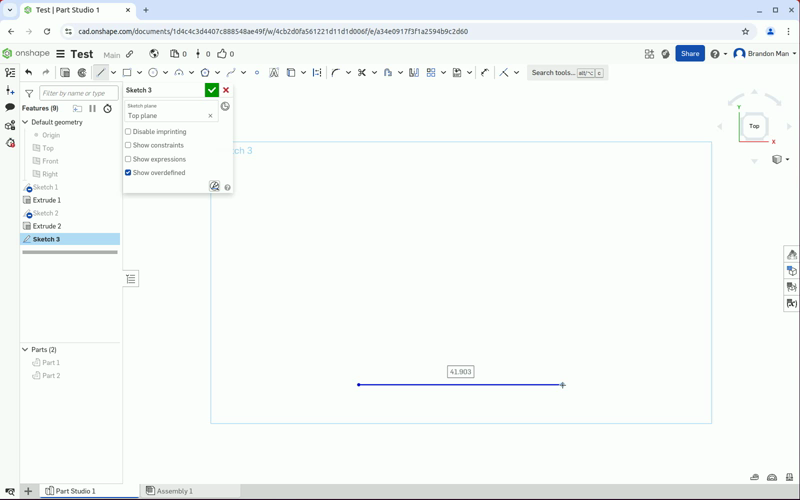
mouse_move(562, 180)
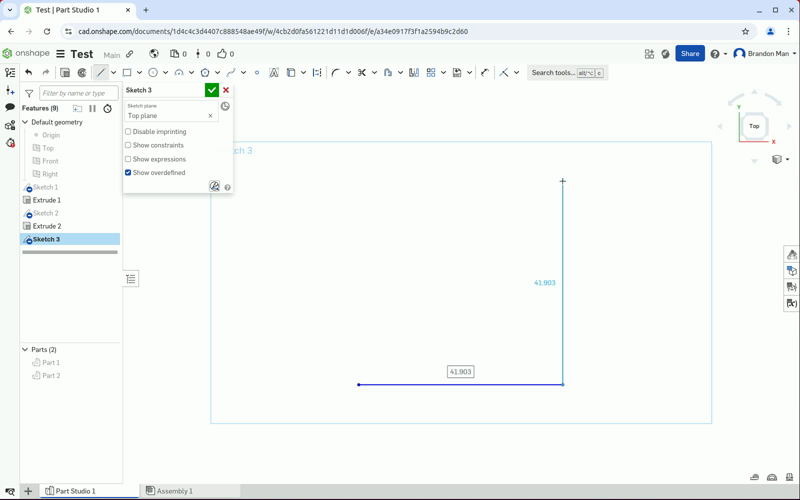
click(562, 180)
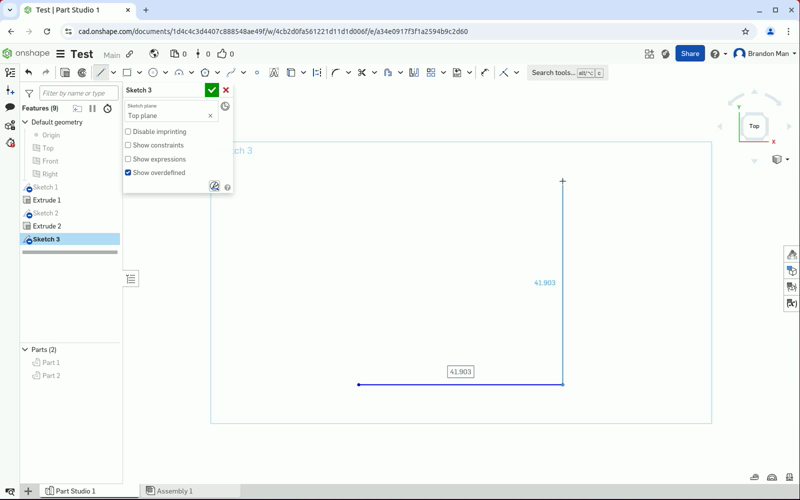
key_up(shift)
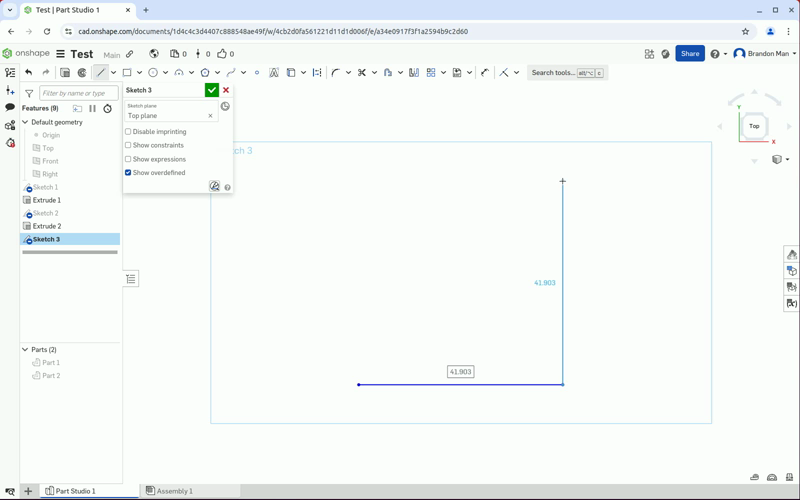
key_down(shift)
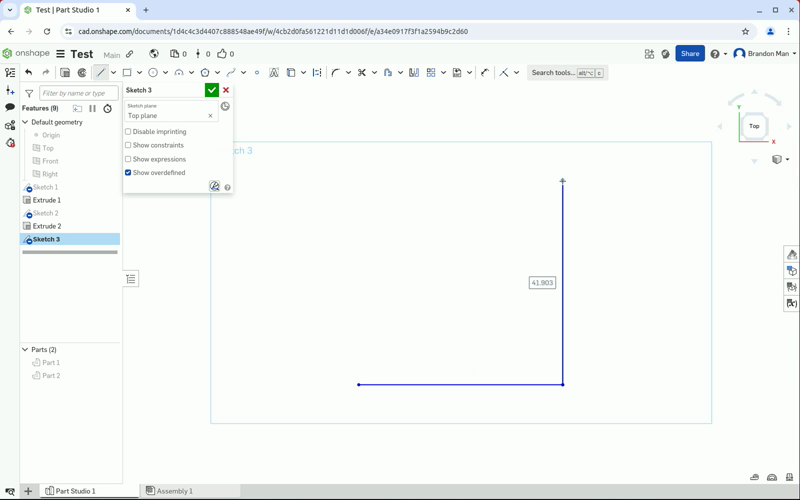
mouse_move(358, 180)
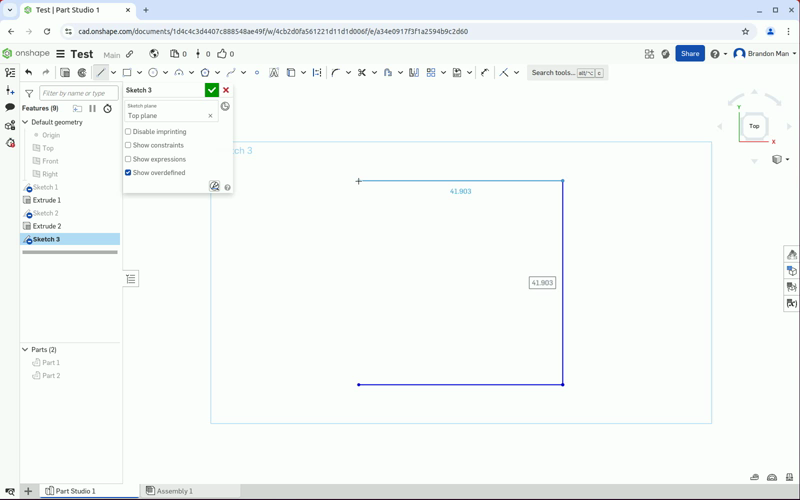
click(358, 180)
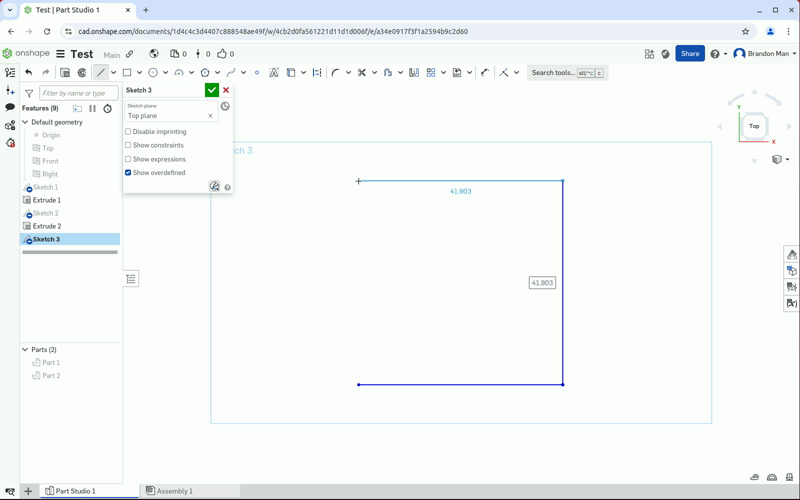
key_up(shift)
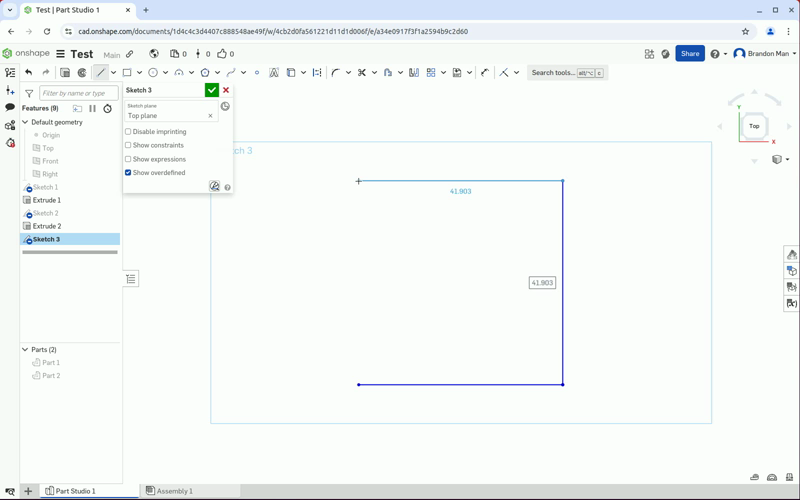
key_down(shift)
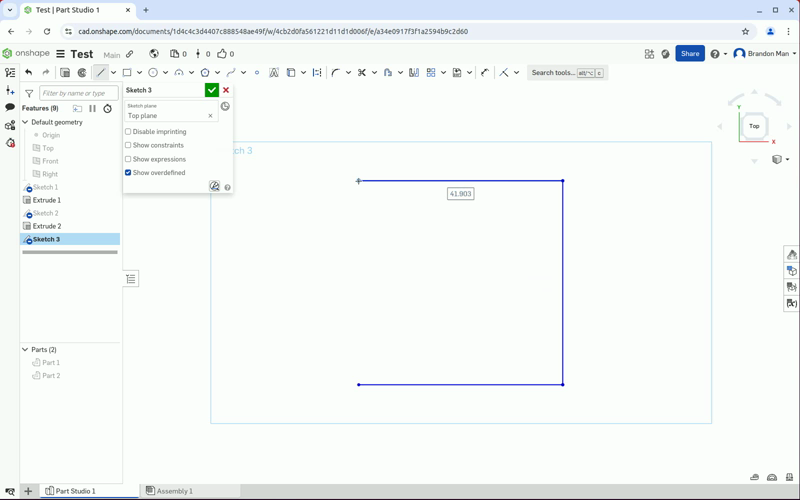
mouse_move(358, 384)
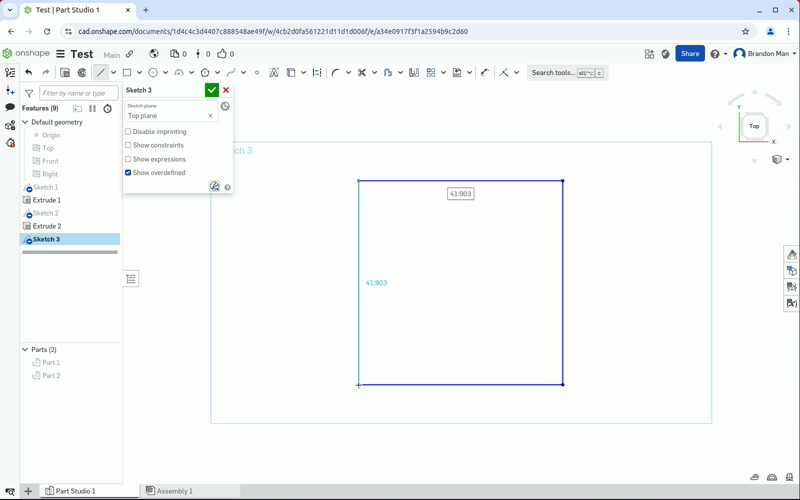
key_up(shift)
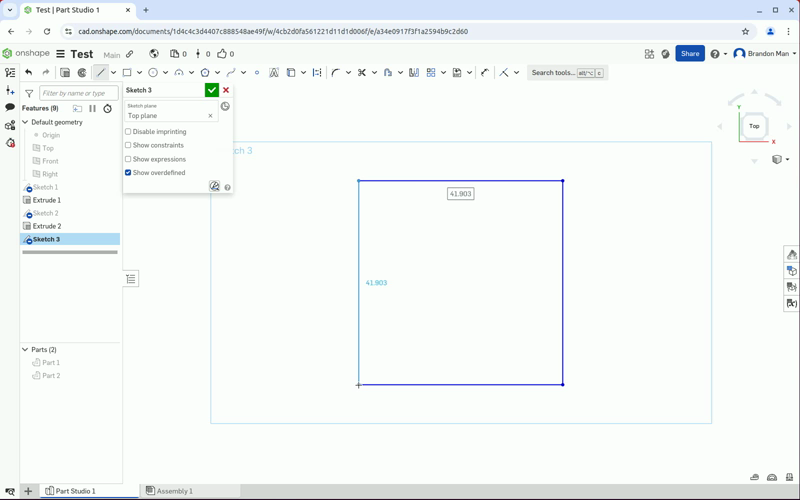
click(358, 384)
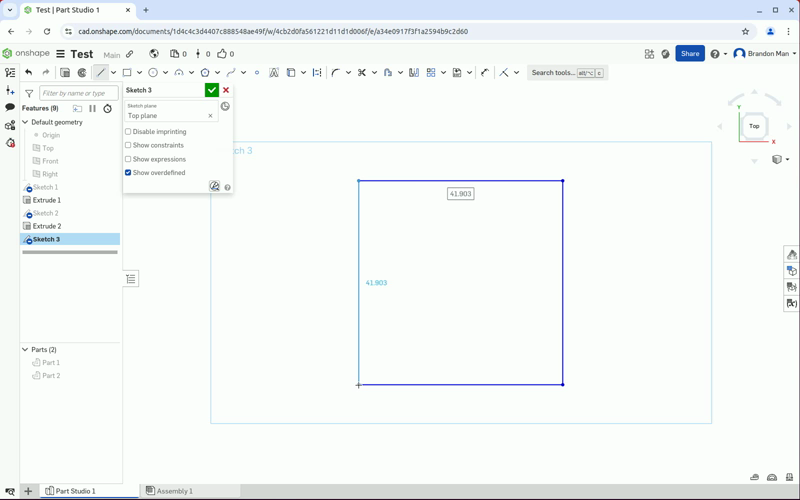
key(esc)
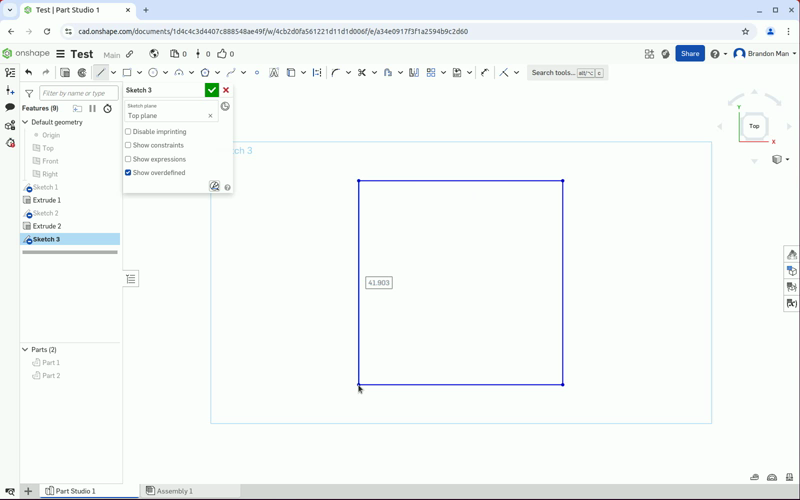
mouse_move(464, 330)
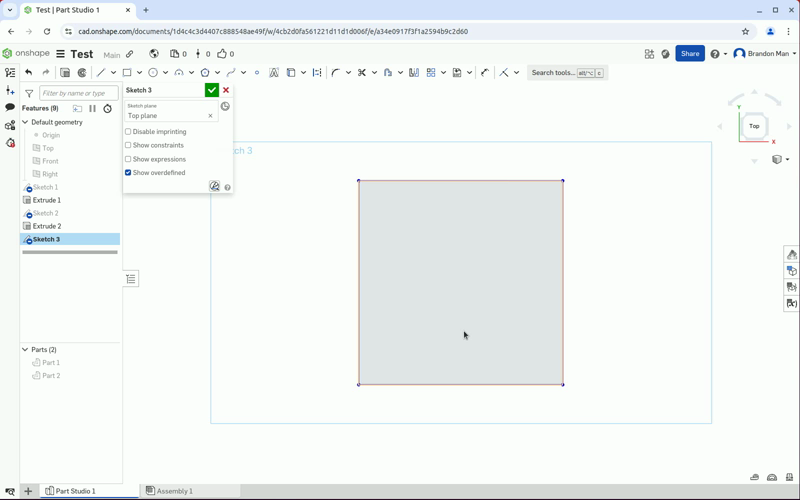
click(464, 330)
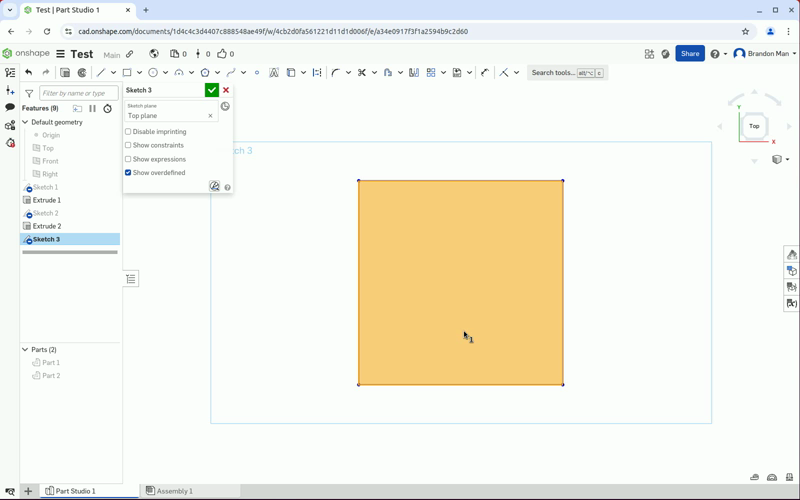
mouse_move(73, 352)
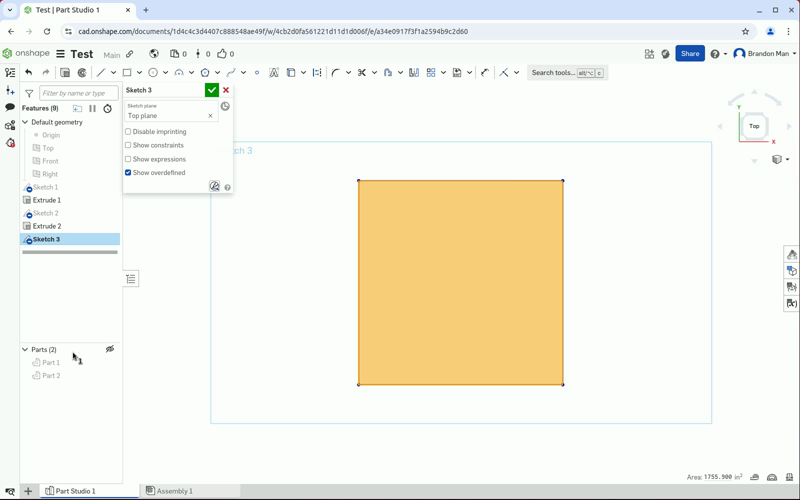
key(shift+y)
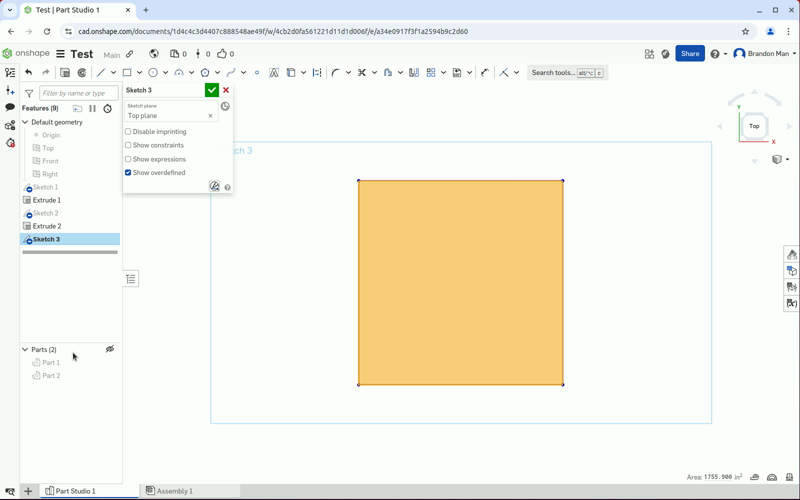
key(shift+e)
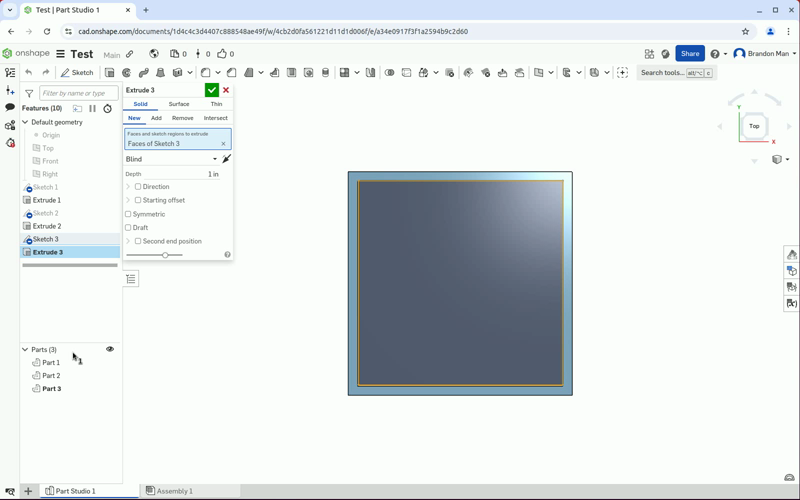
mouse_move(143, 106)
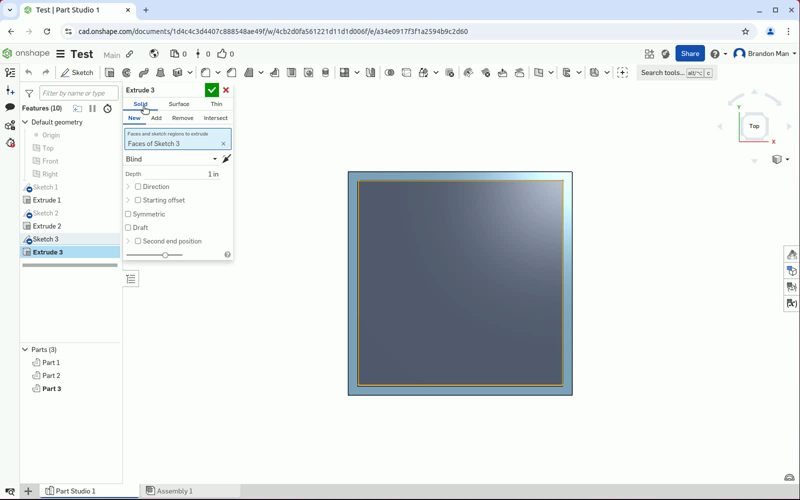
click(143, 106)
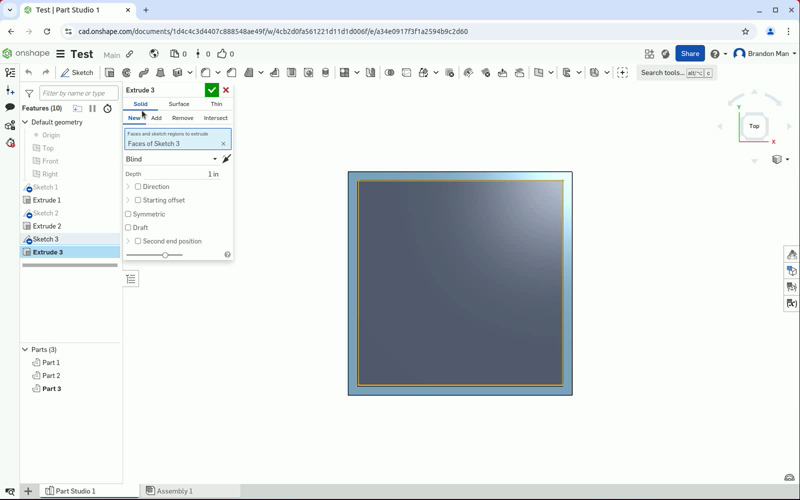
mouse_move(137, 120)
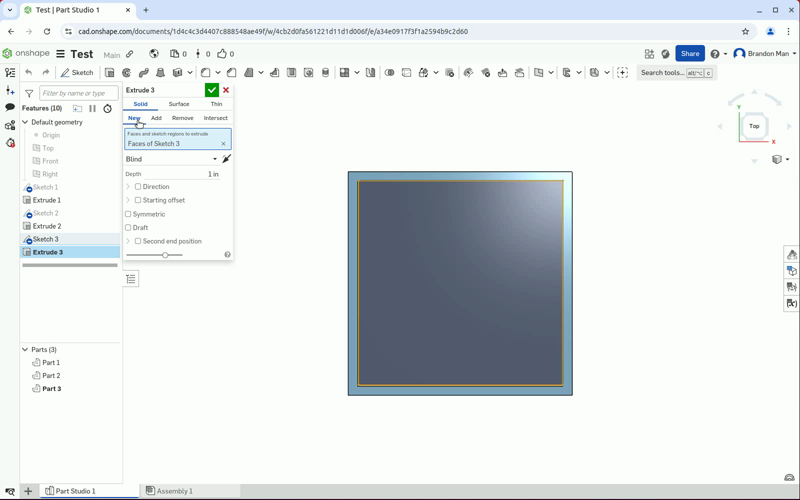
click(137, 120)
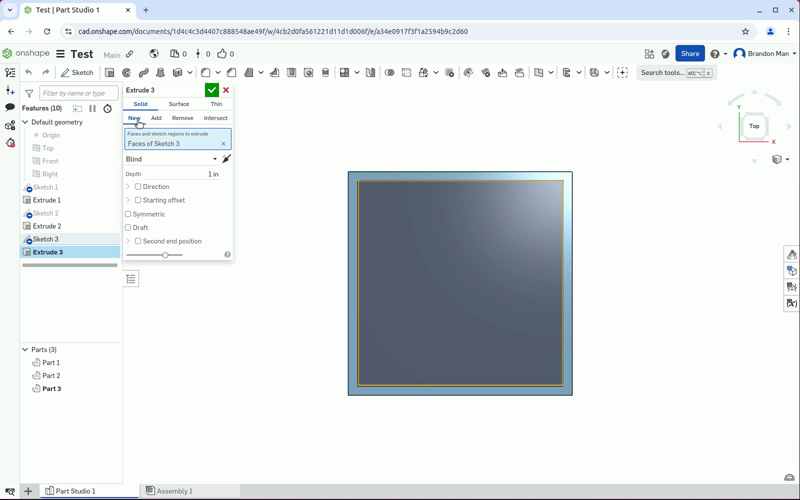
key(tab, 4)
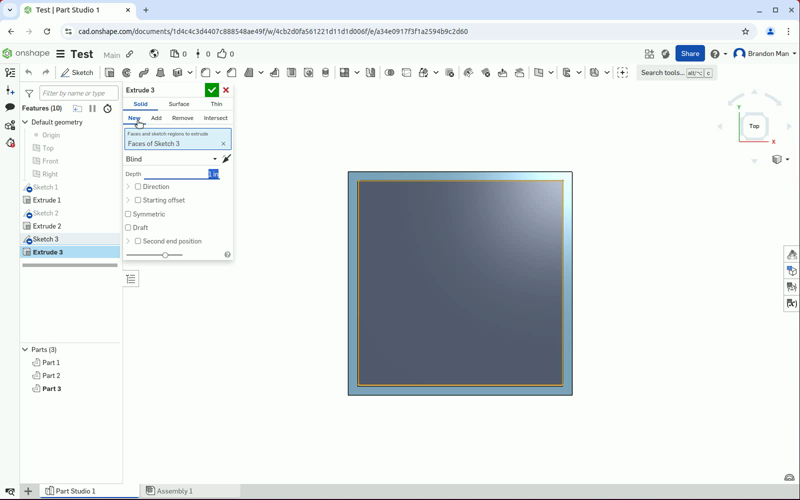
text(-0.481)
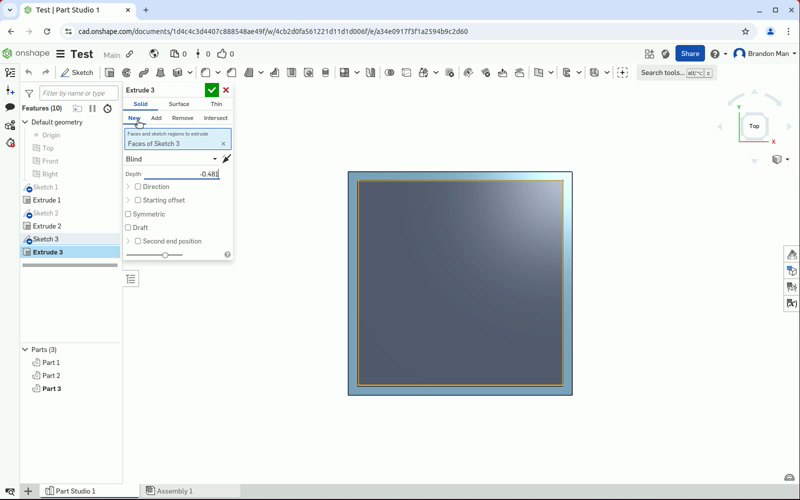
key(enter)
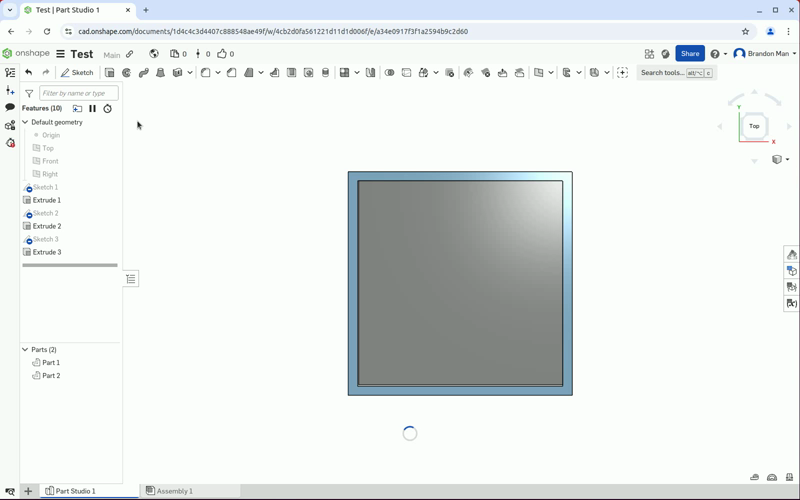
key(shift+h)
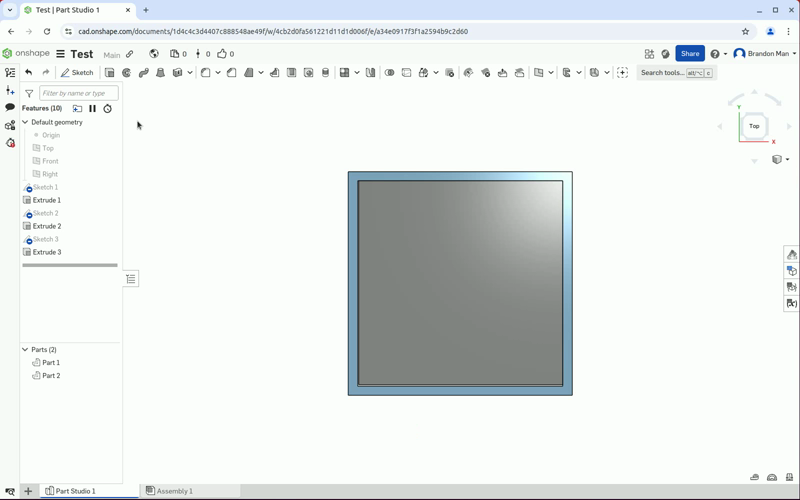
key(shift+h)
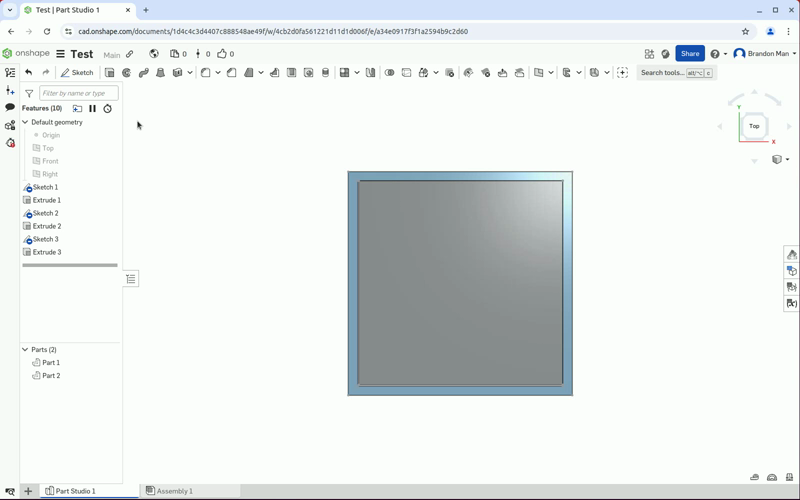
key(shift+7)
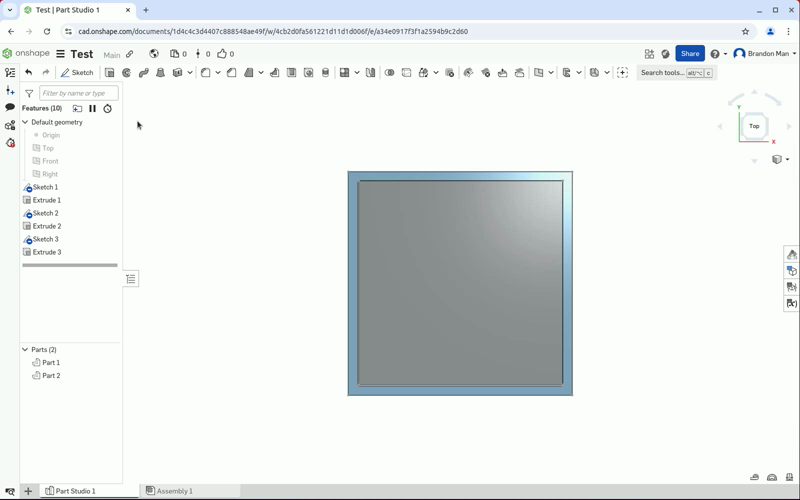
key(up, 3)
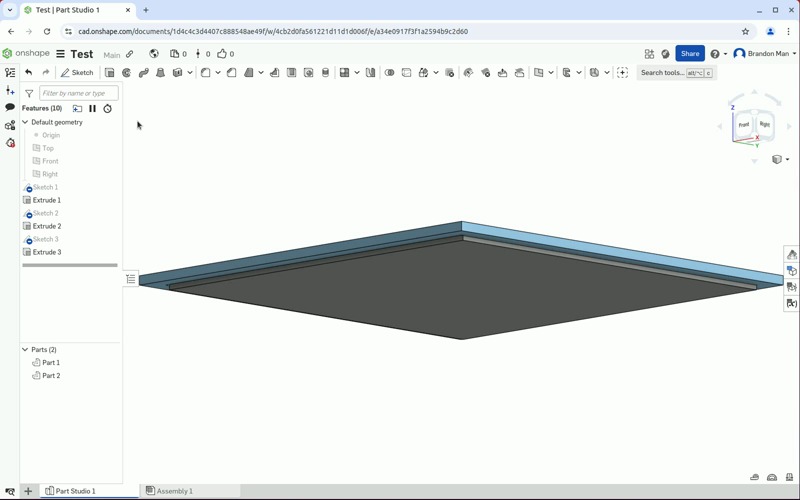
key(left, 3)
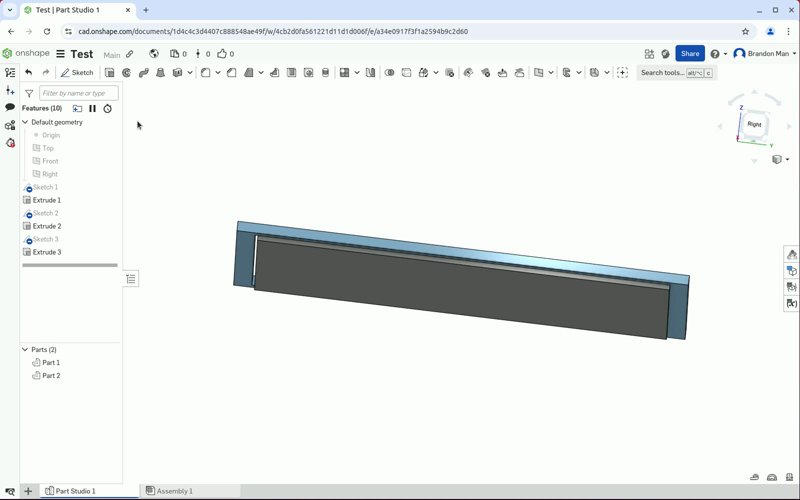
key(right, 3)
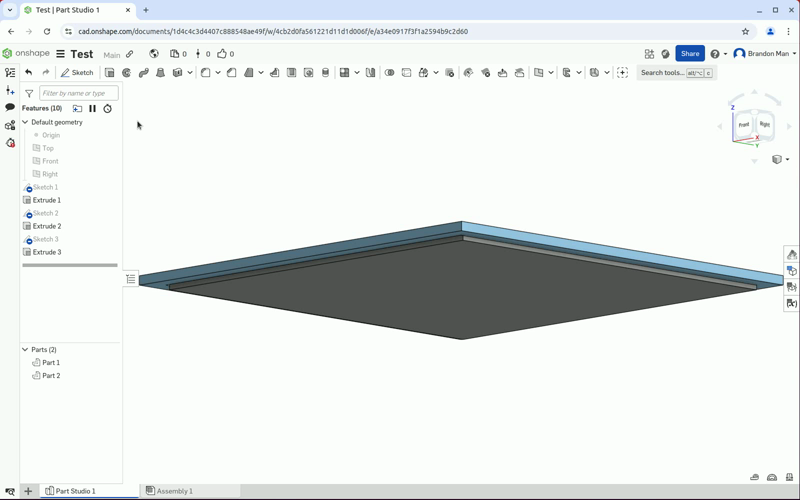
key(down, 3)
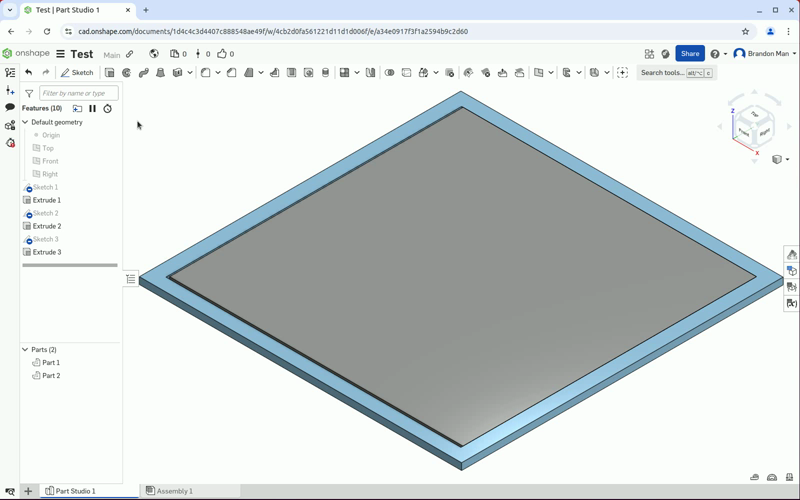
mouse_move(73, 189)
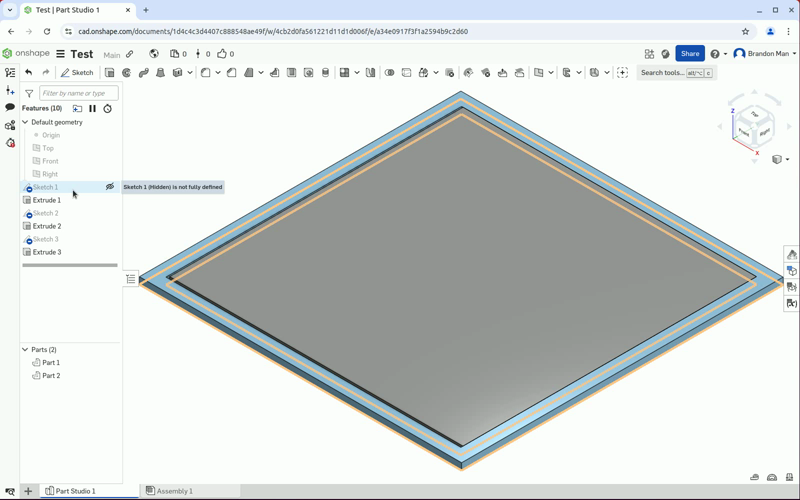
click(73, 189)